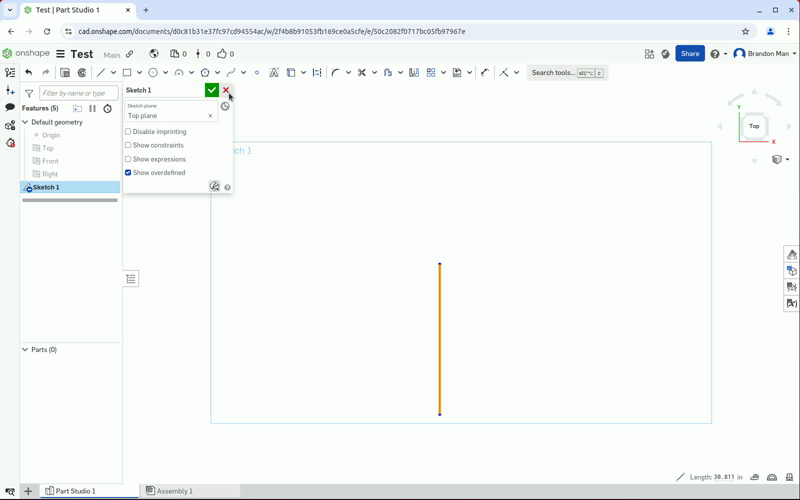
key(shift+h)
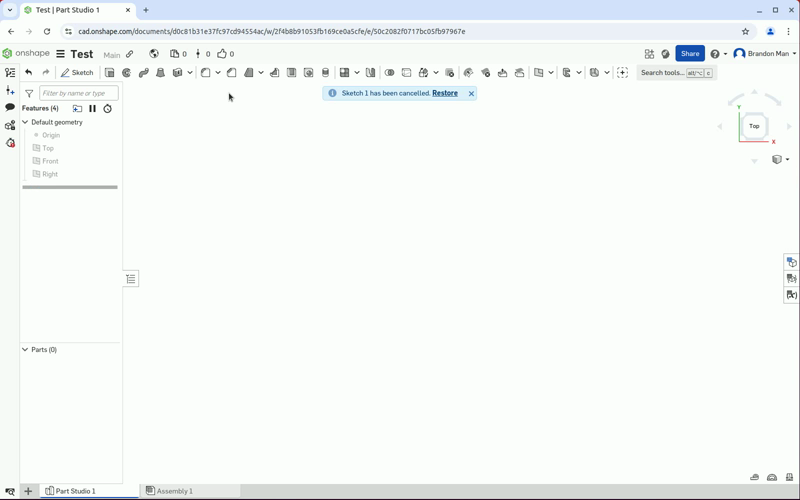
mouse_move(73, 352)
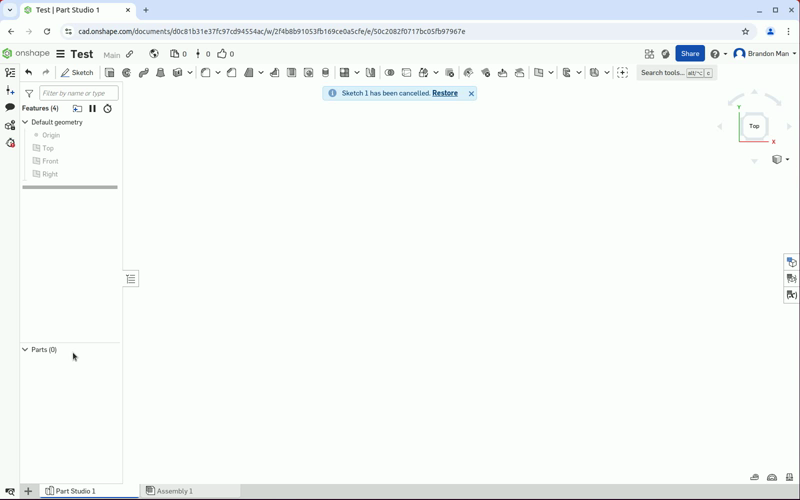
key(y)
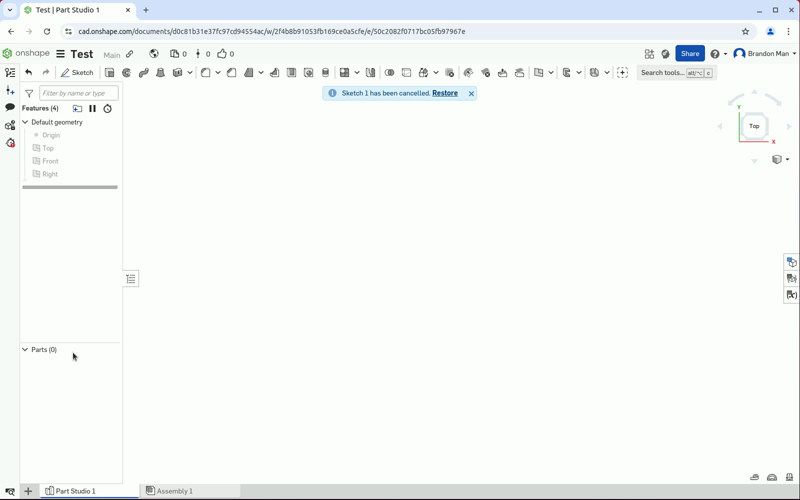
key(shift+p)
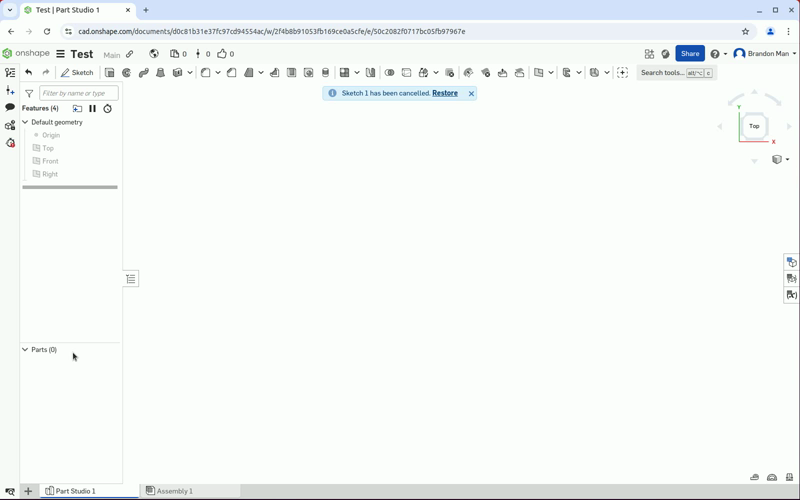
key(space)
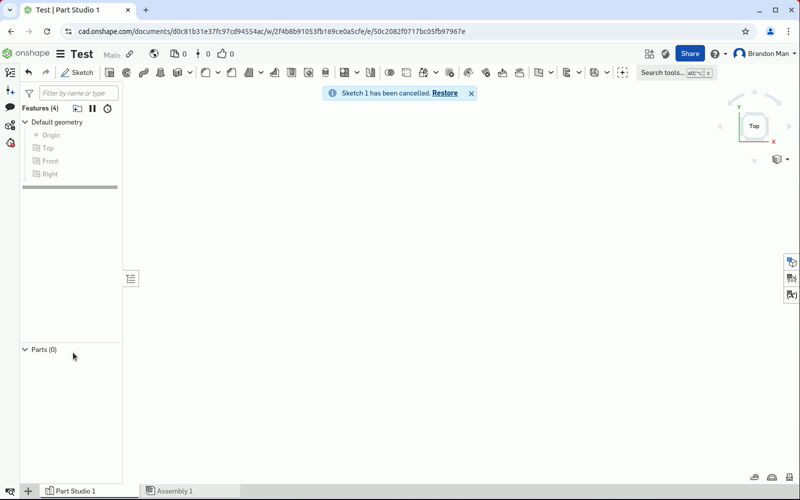
key_down(shift)
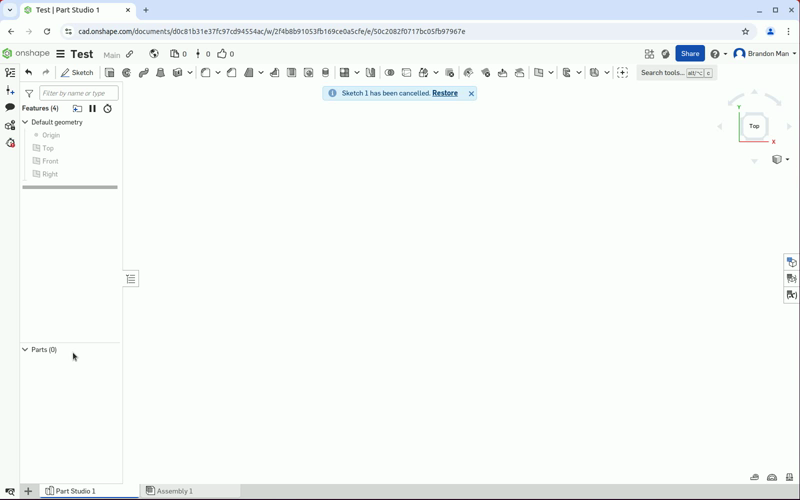
key(up)
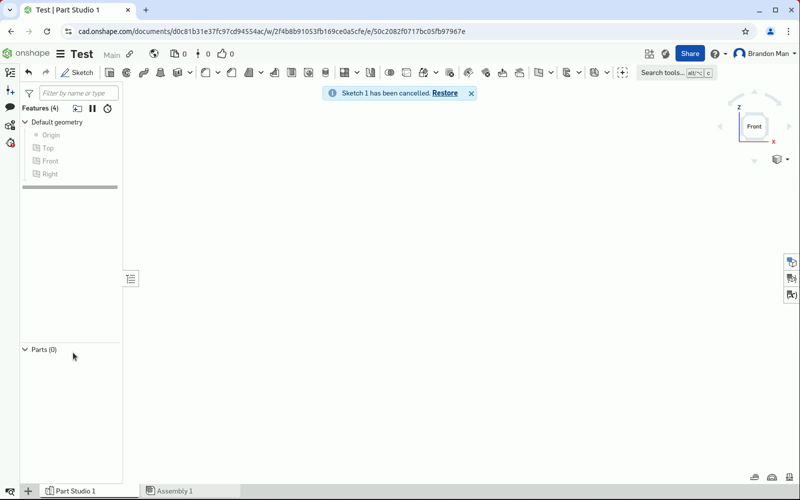
key_up(shift)
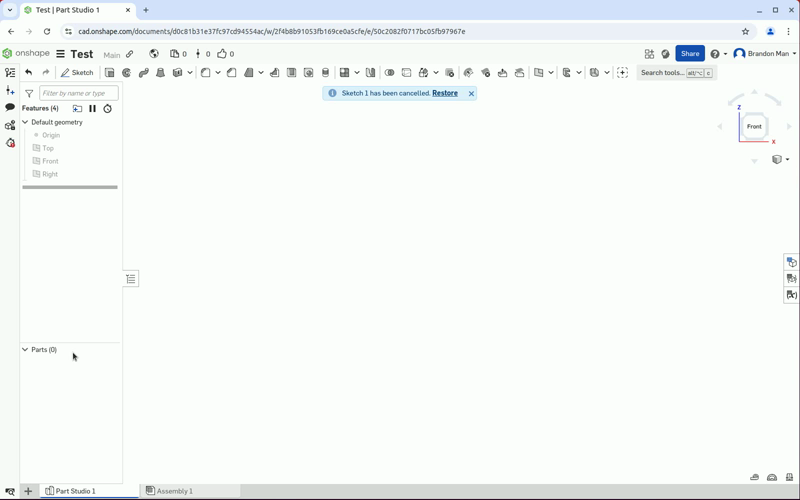
key(space)
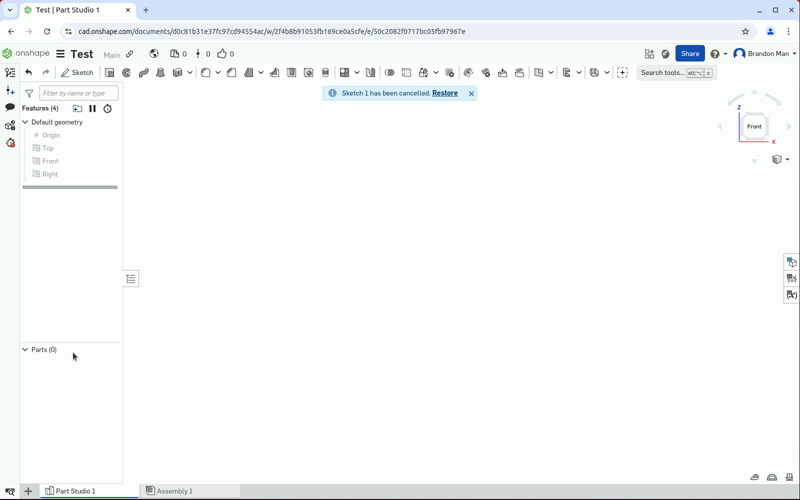
key_down(shift)
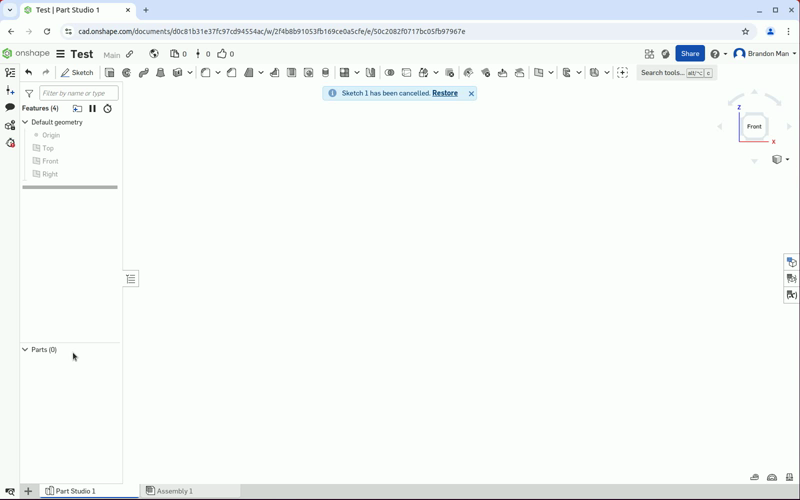
key(left)
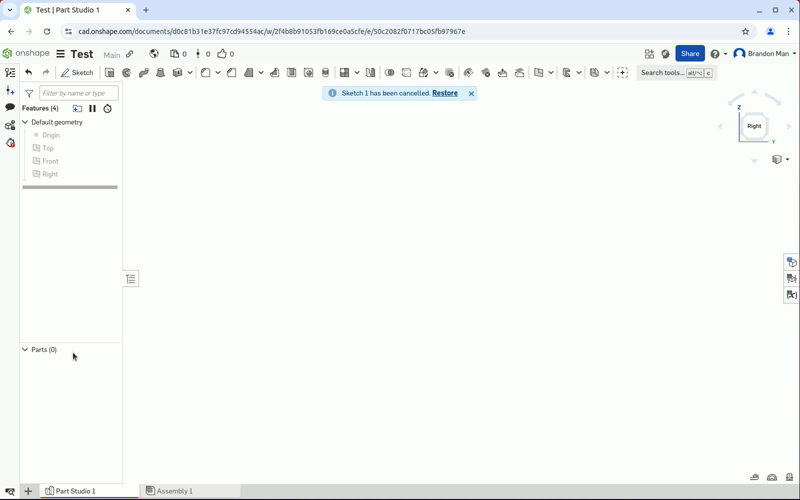
key_up(shift)
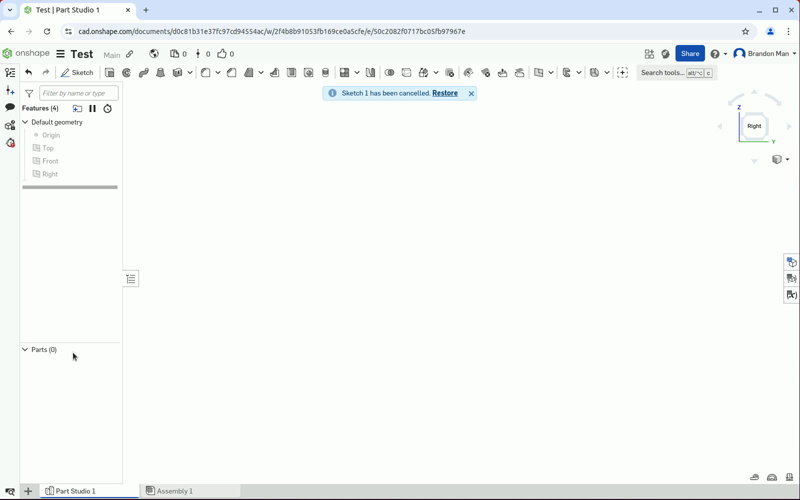
mouse_move(73, 352)
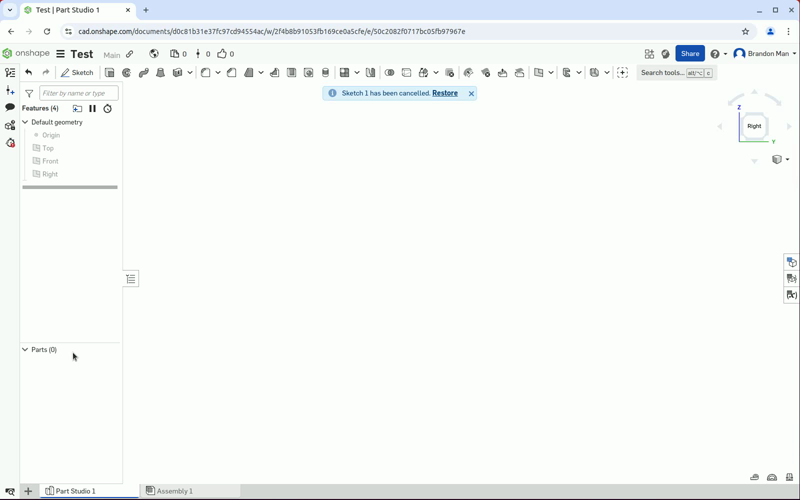
key(shift+y)
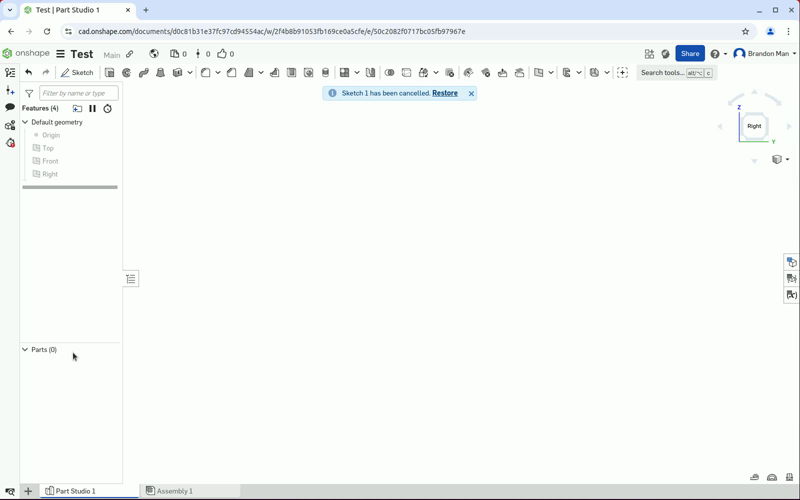
key(shift+s)
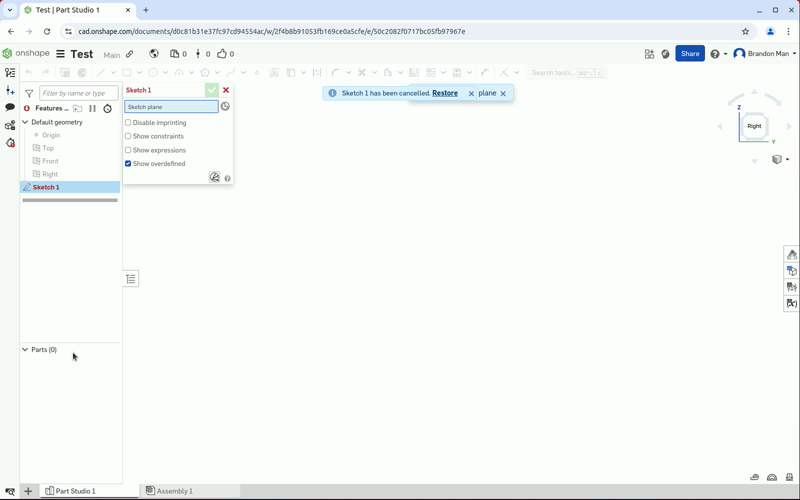
mouse_move(73, 176)
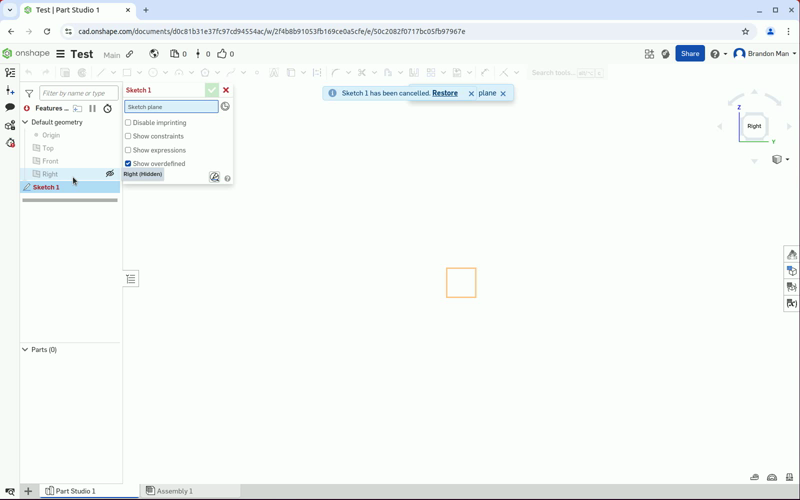
click(73, 176)
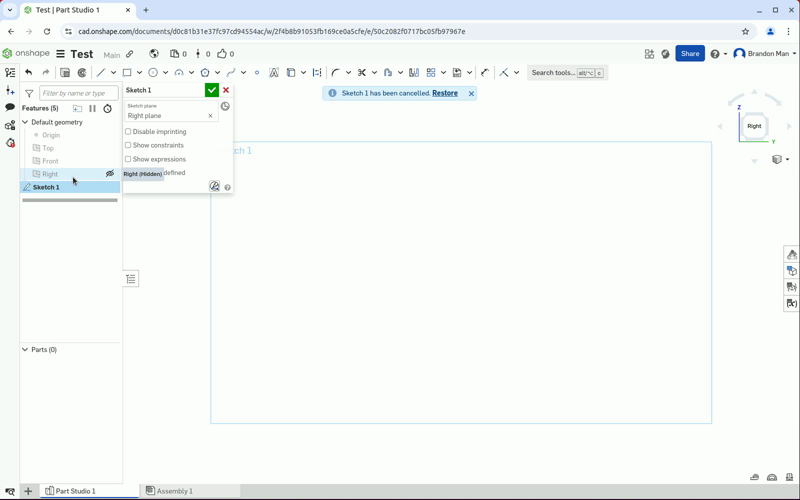
mouse_move(73, 352)
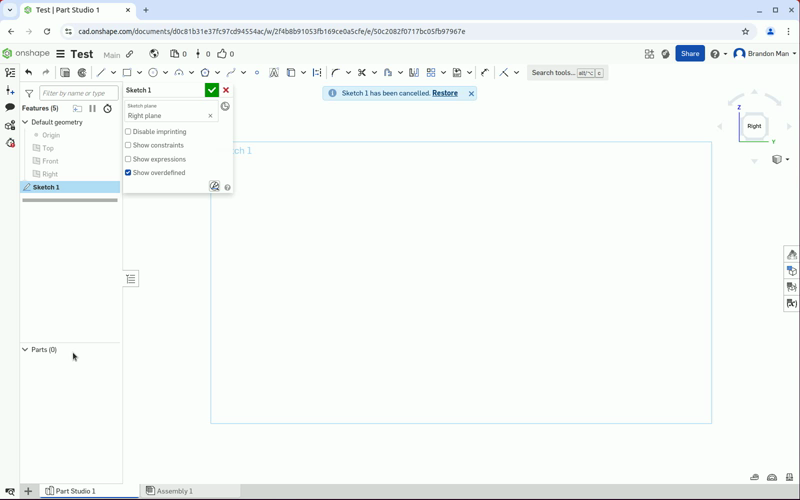
key(y)
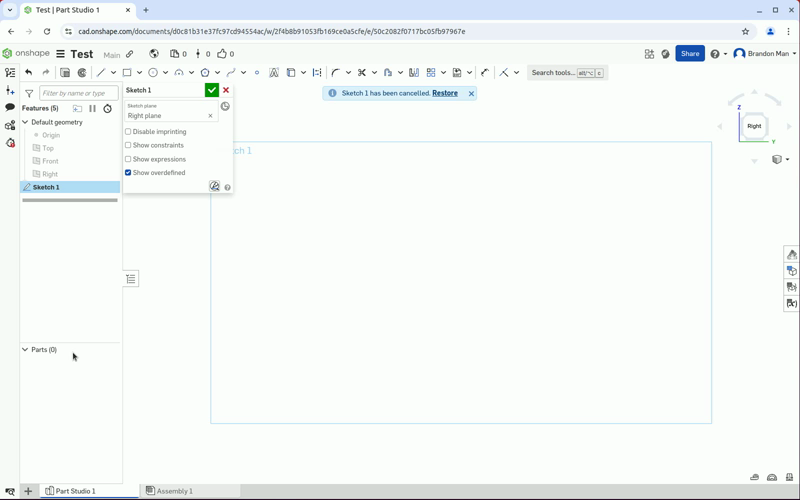
key(l)
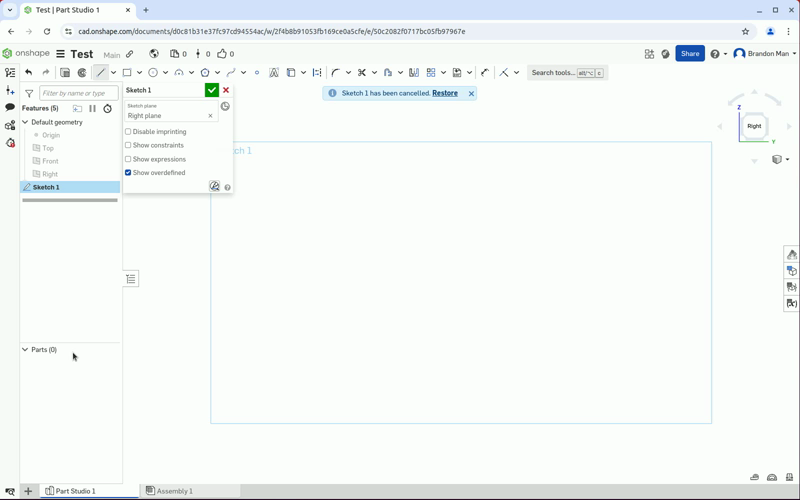
key_down(shift)
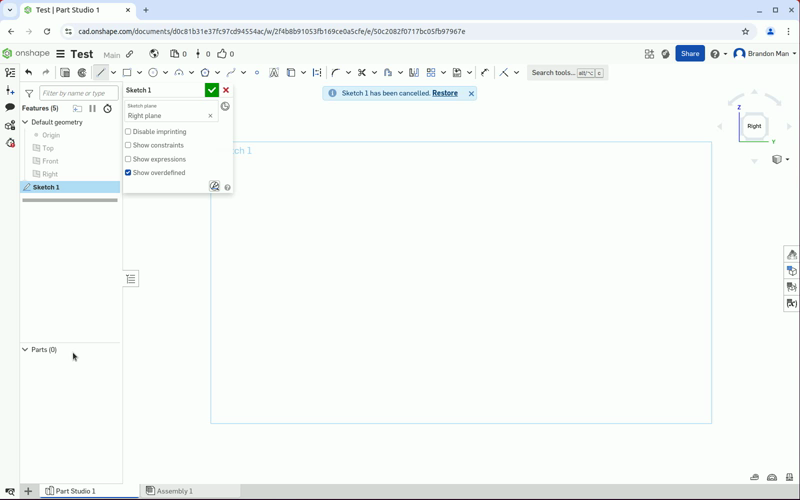
mouse_move(348, 388)
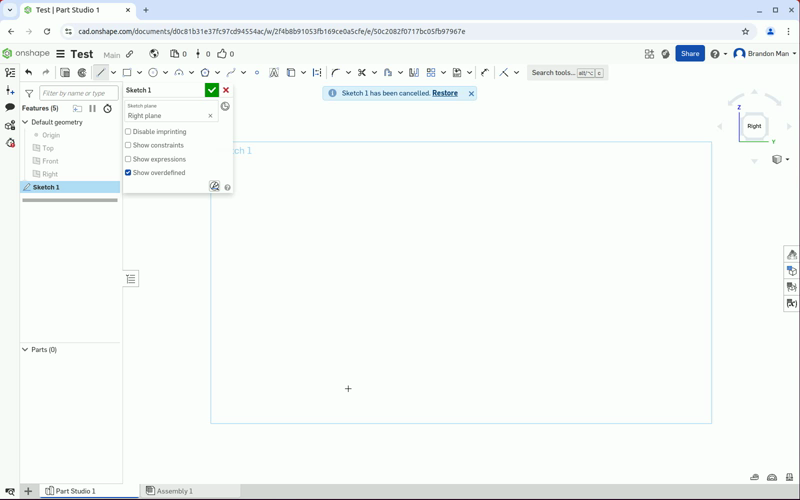
click(348, 388)
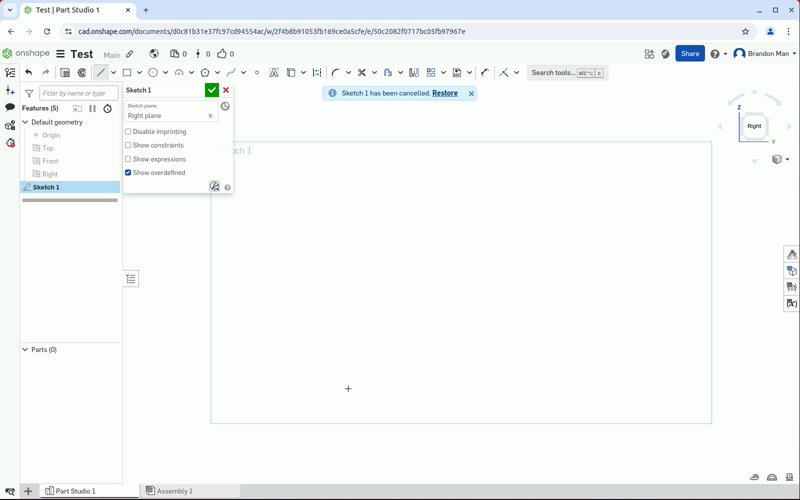
key_up(shift)
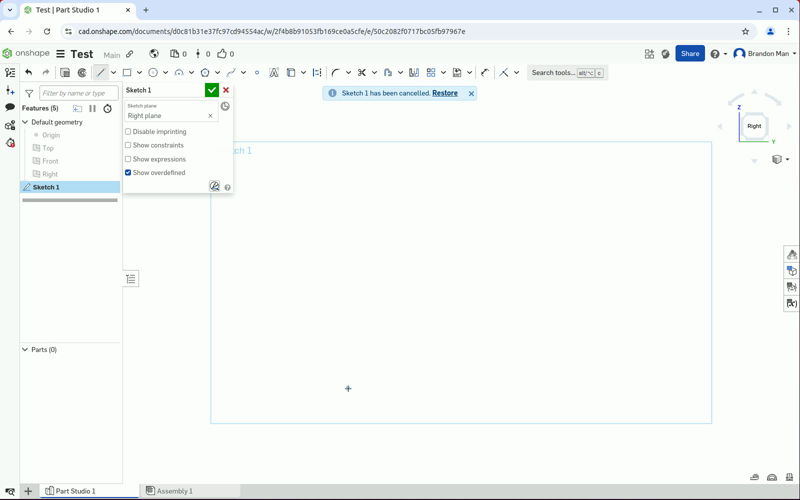
key_down(shift)
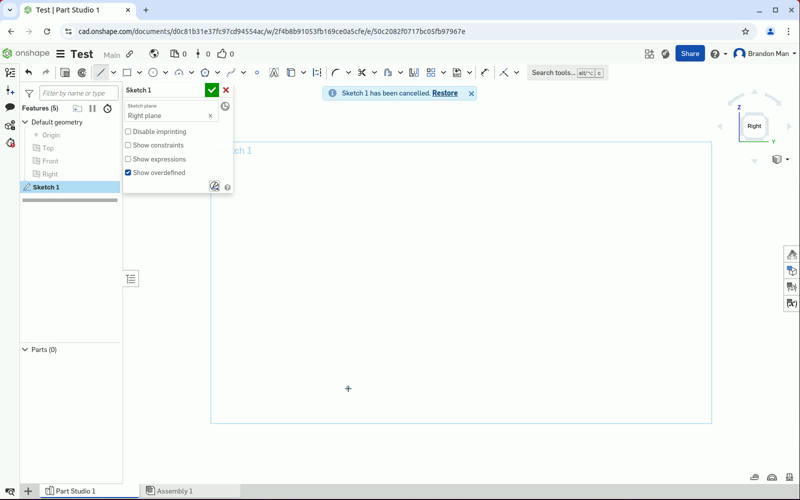
mouse_move(572, 388)
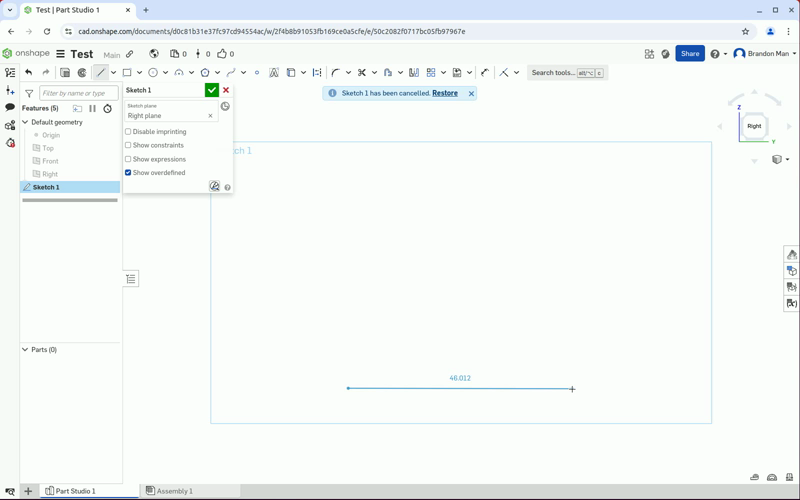
click(572, 388)
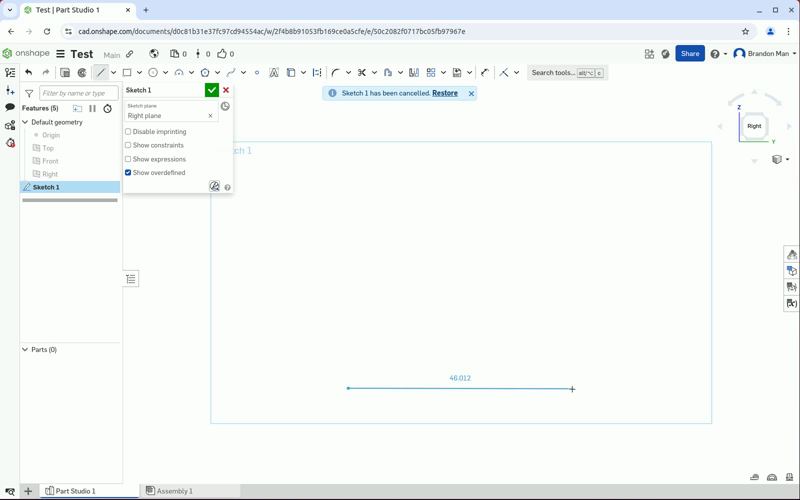
key_up(shift)
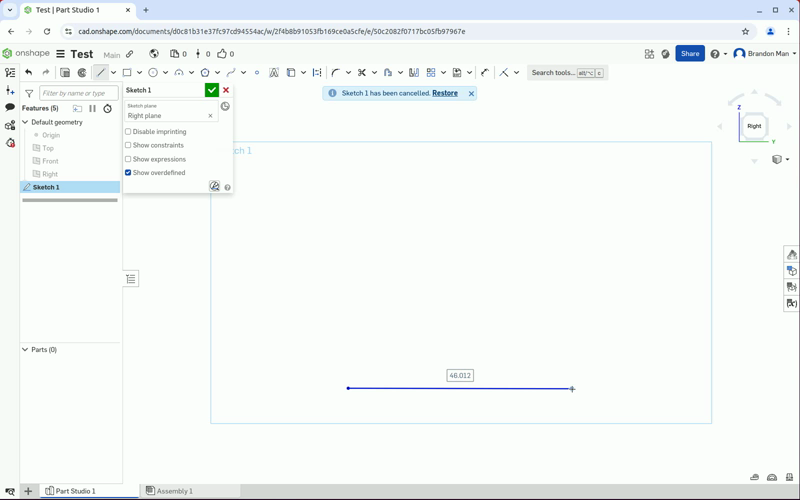
key_down(shift)
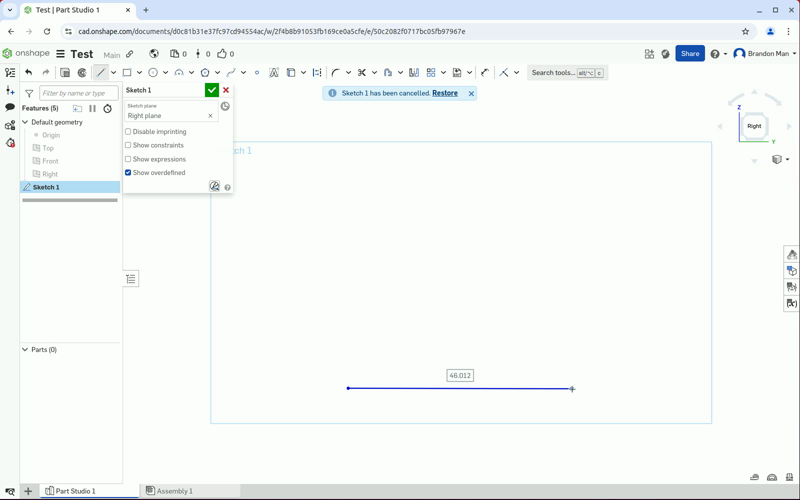
mouse_move(572, 178)
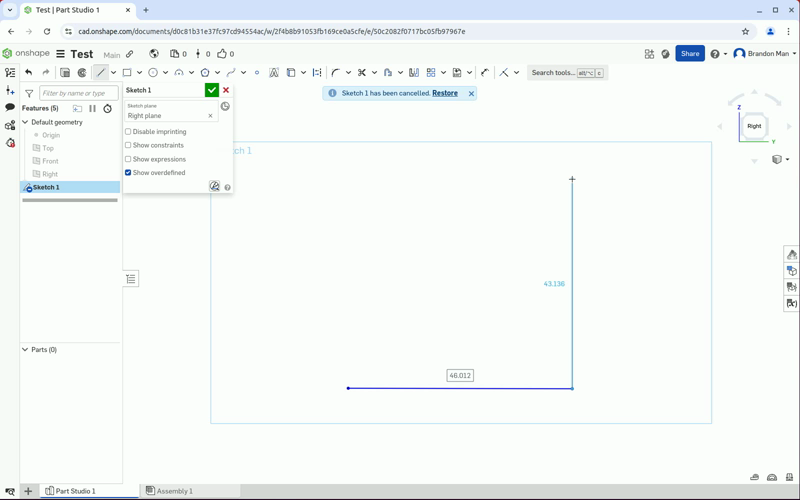
click(572, 178)
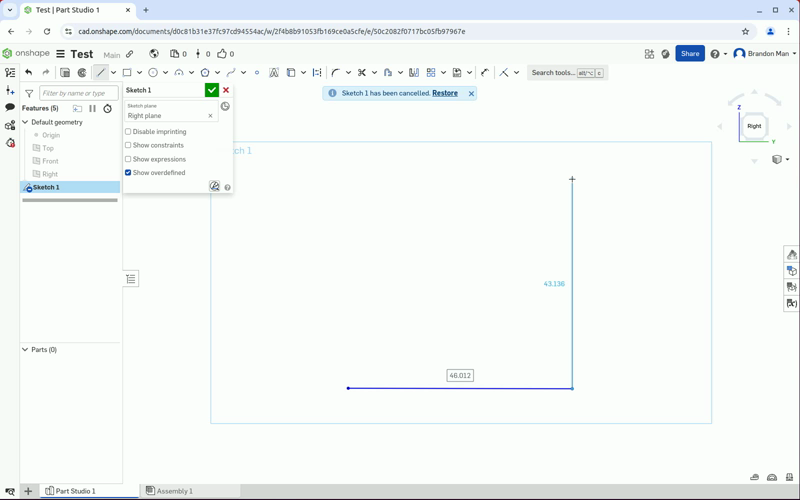
key_up(shift)
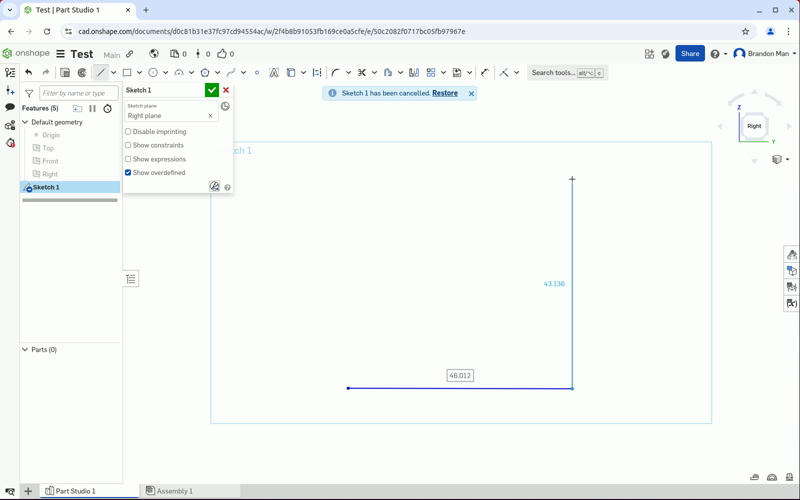
key_down(shift)
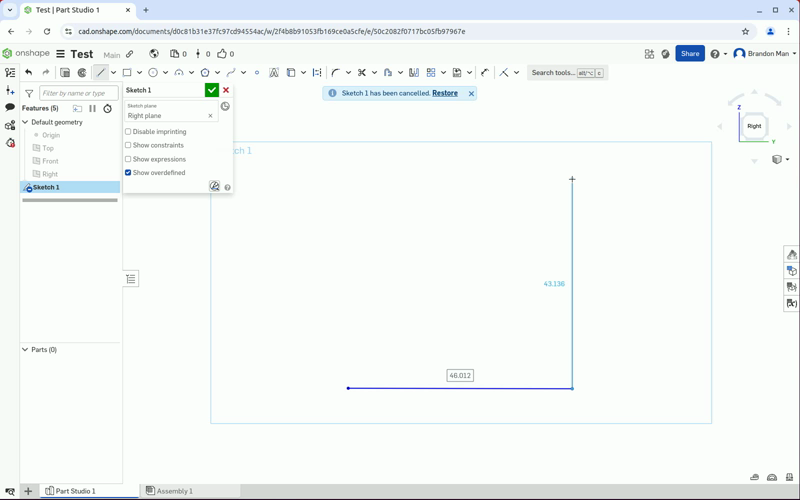
mouse_move(348, 178)
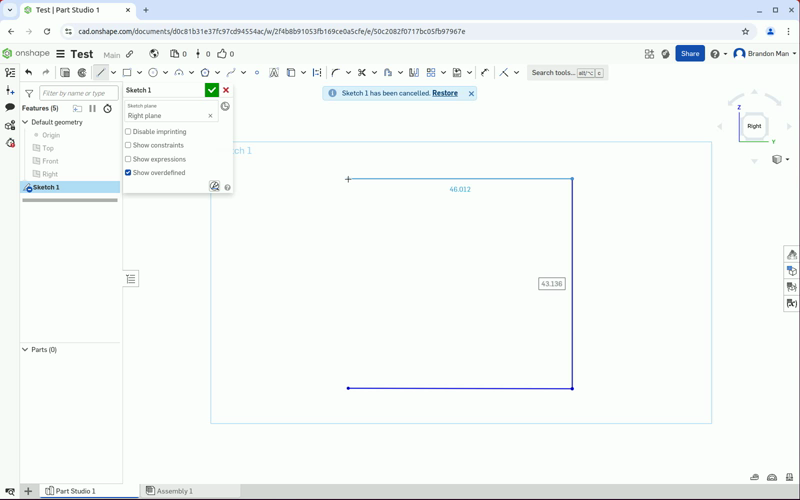
click(348, 178)
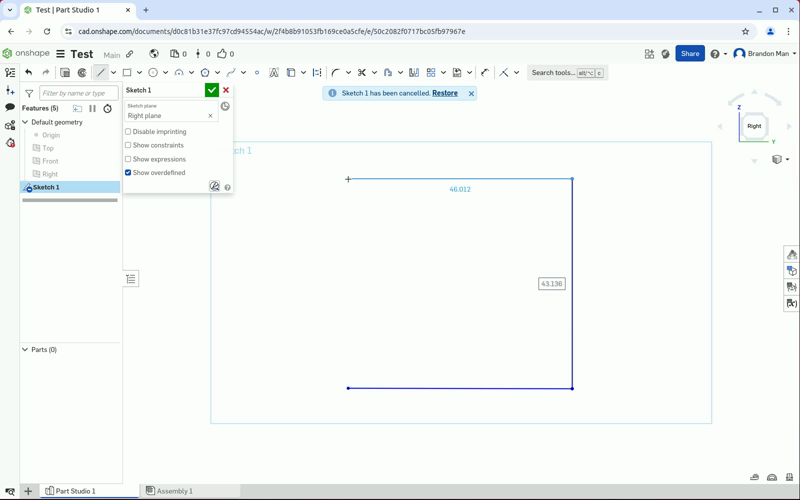
key_up(shift)
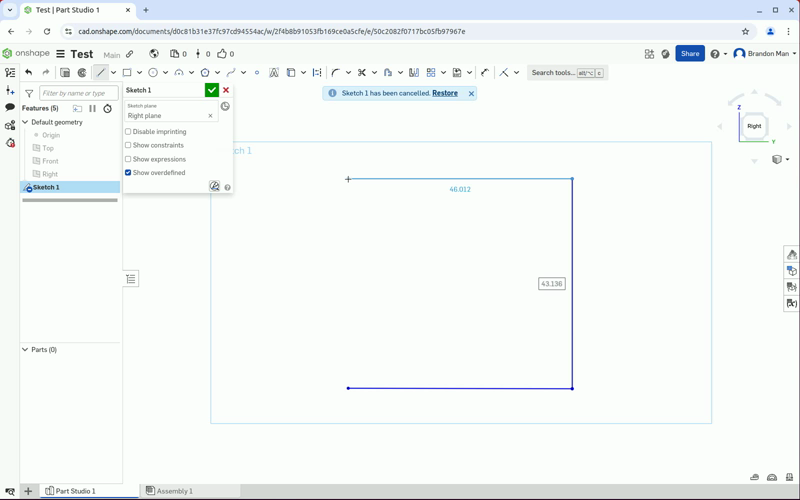
key_down(shift)
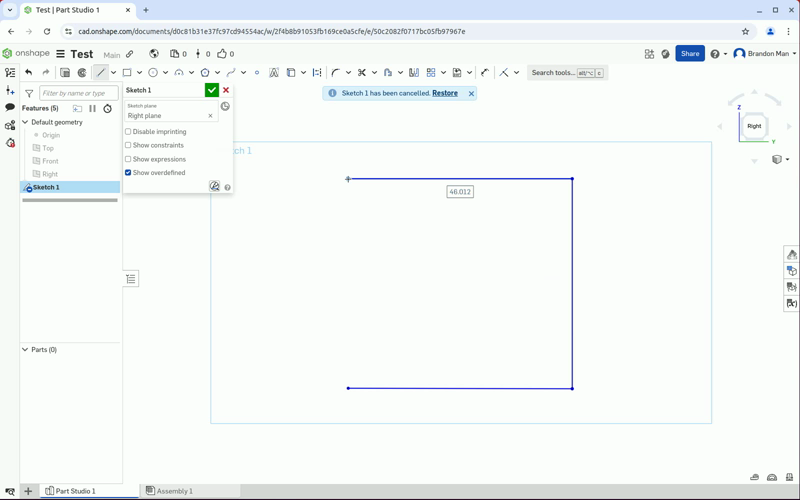
mouse_move(348, 388)
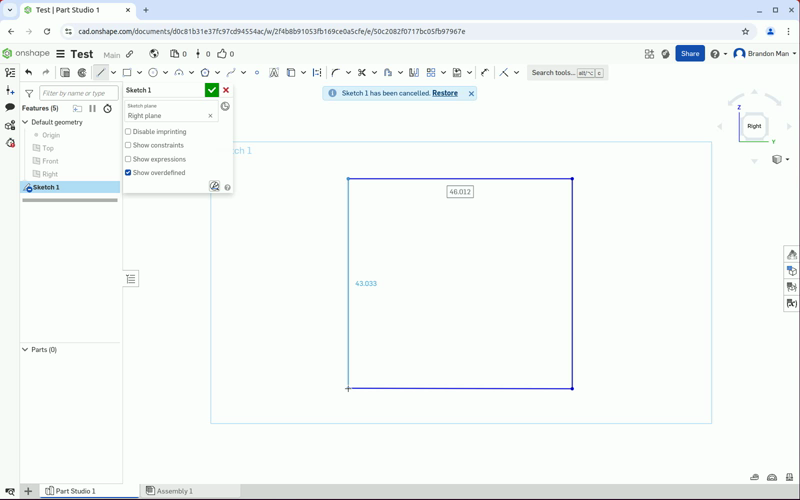
key_up(shift)
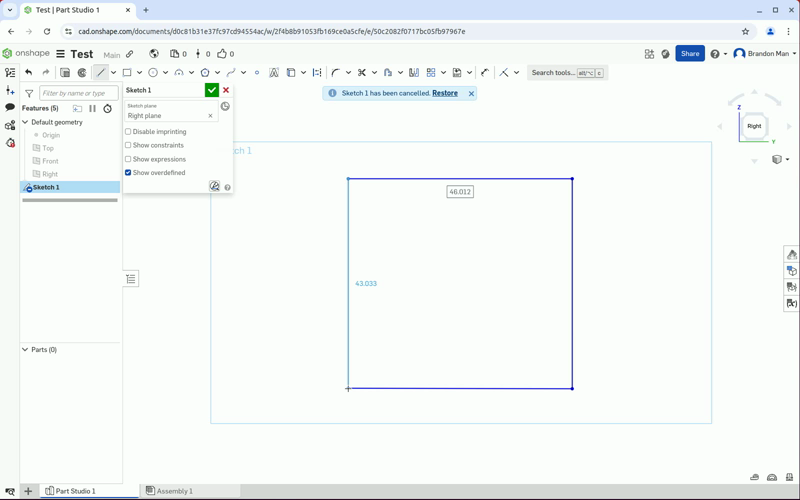
click(348, 388)
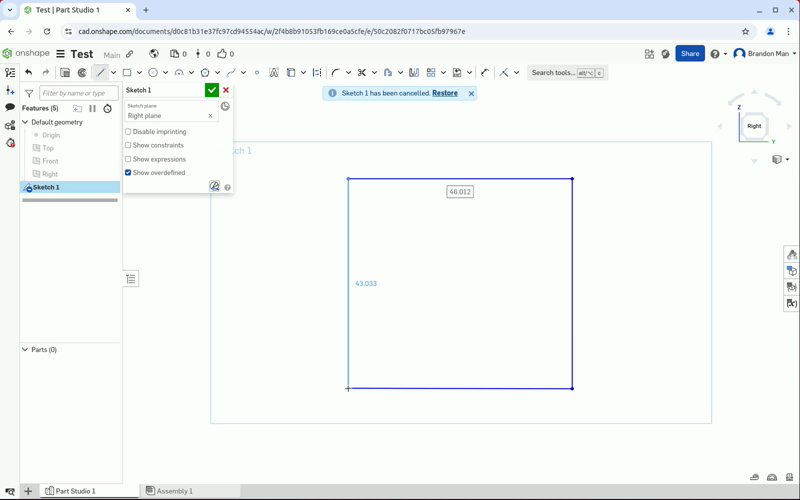
key(esc)
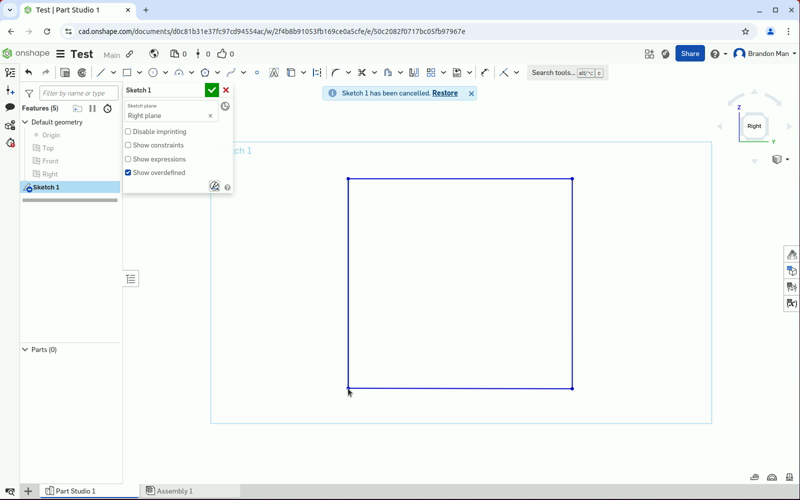
mouse_move(424, 272)
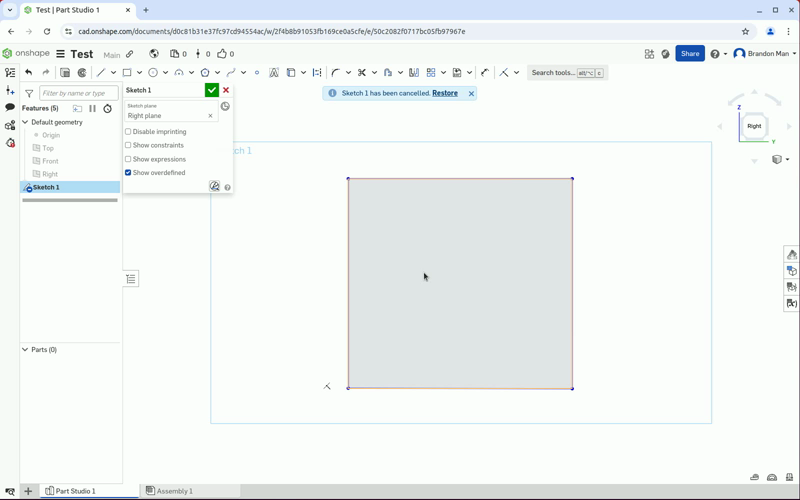
click(424, 272)
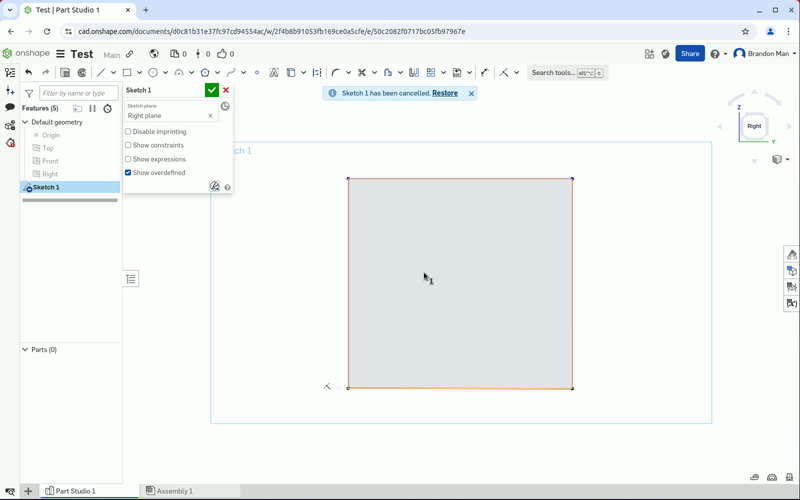
mouse_move(73, 352)
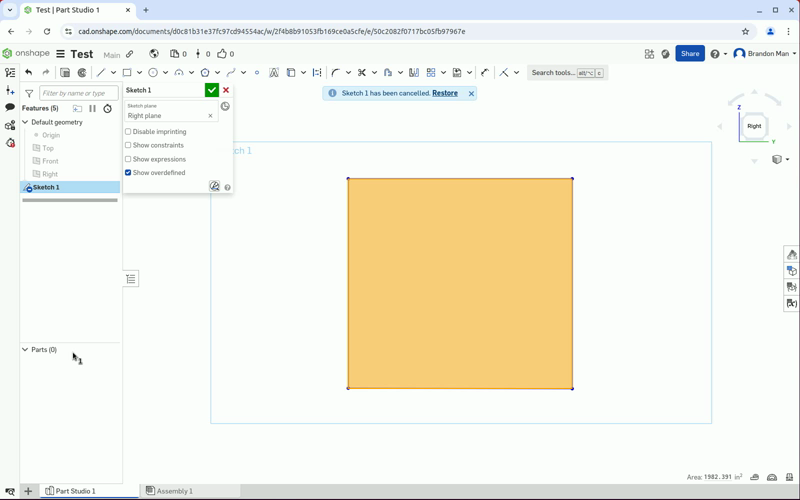
key(shift+y)
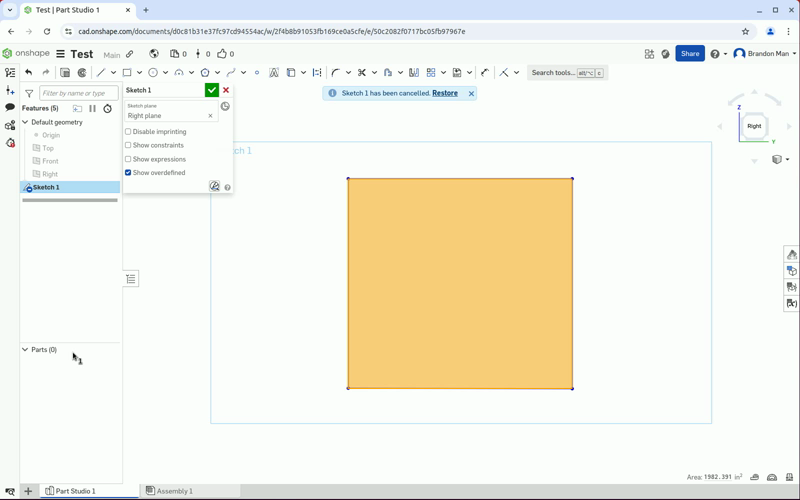
key(shift+e)
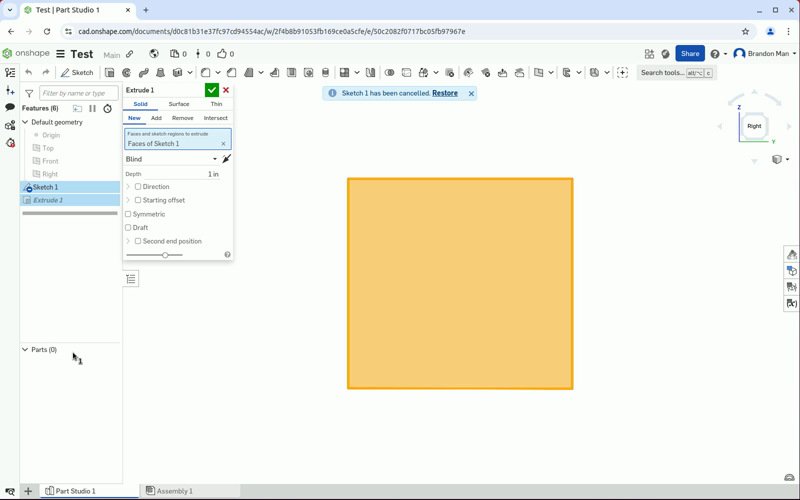
mouse_move(143, 106)
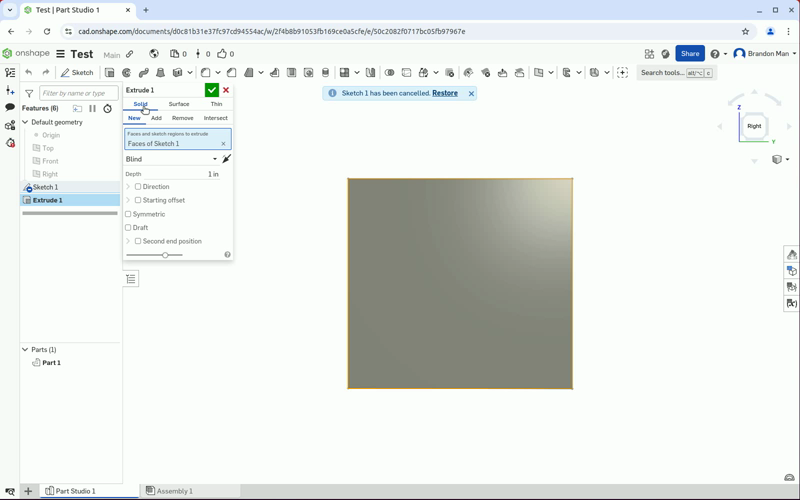
click(143, 106)
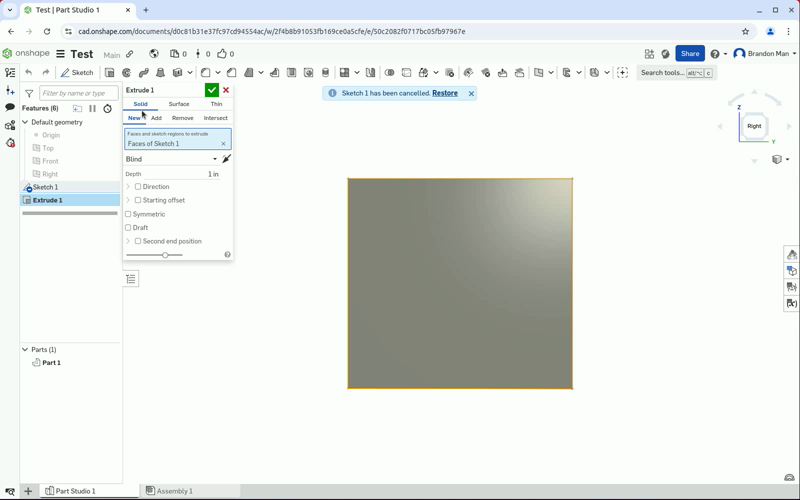
mouse_move(137, 120)
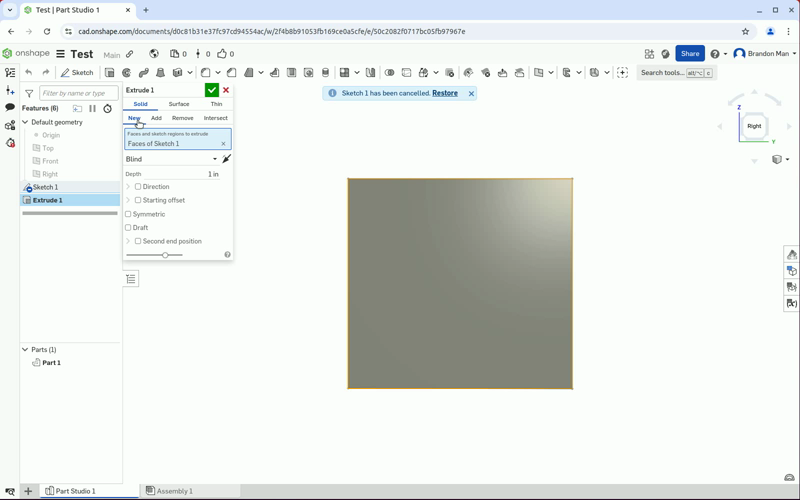
click(137, 120)
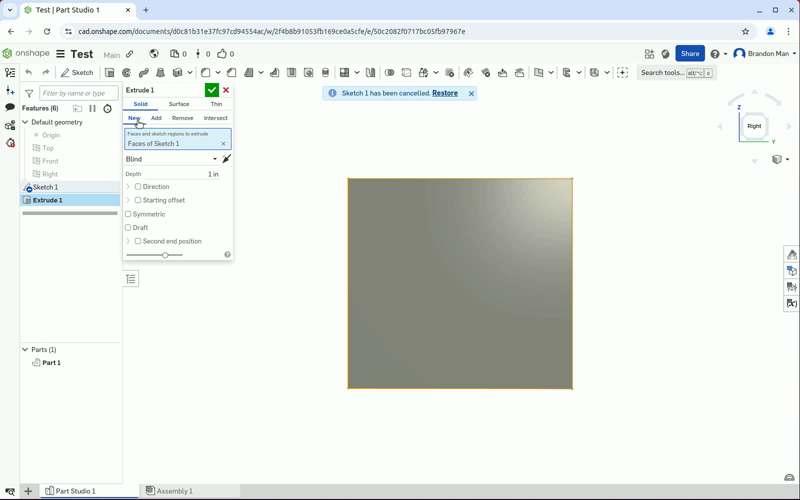
key(tab, 4)
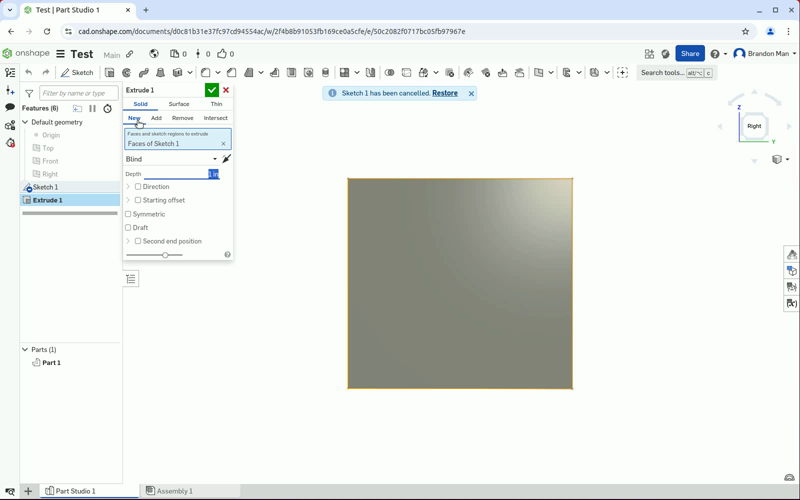
text(1.204)
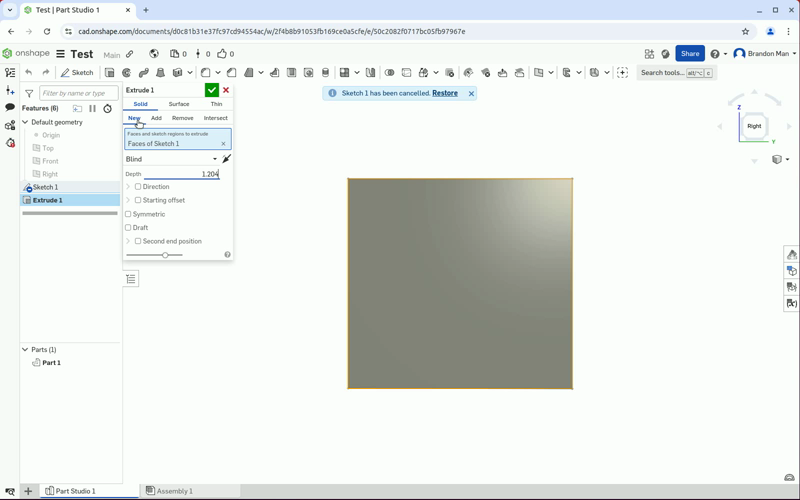
key(enter)
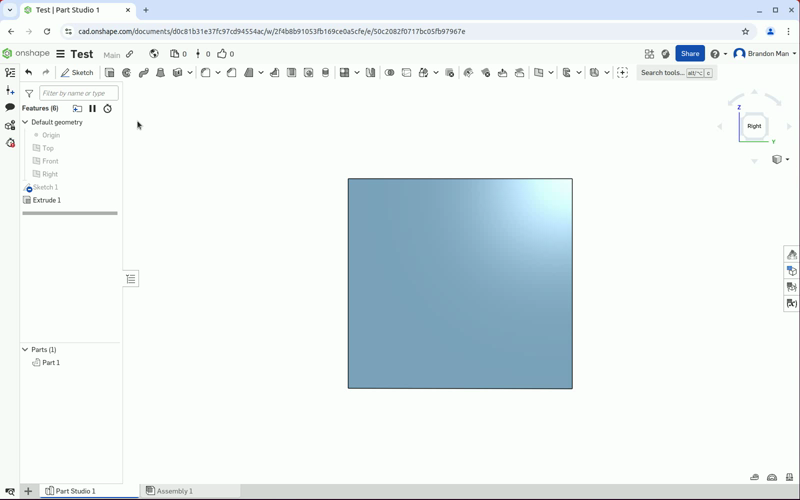
key(shift+h)
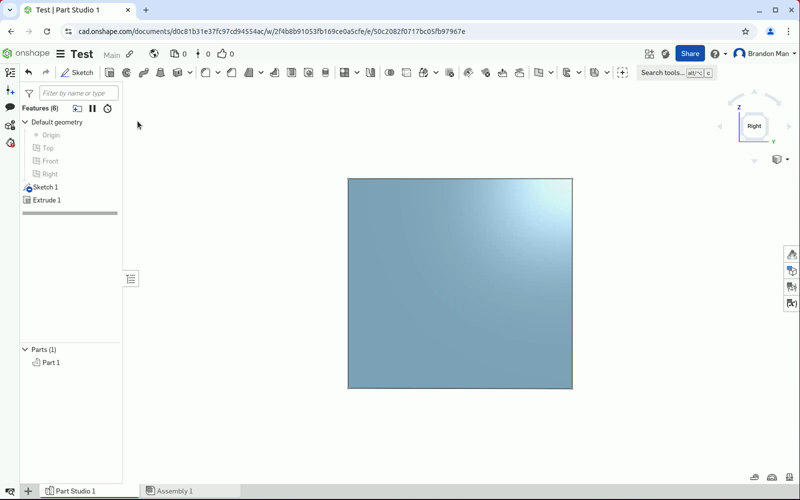
key(shift+h)
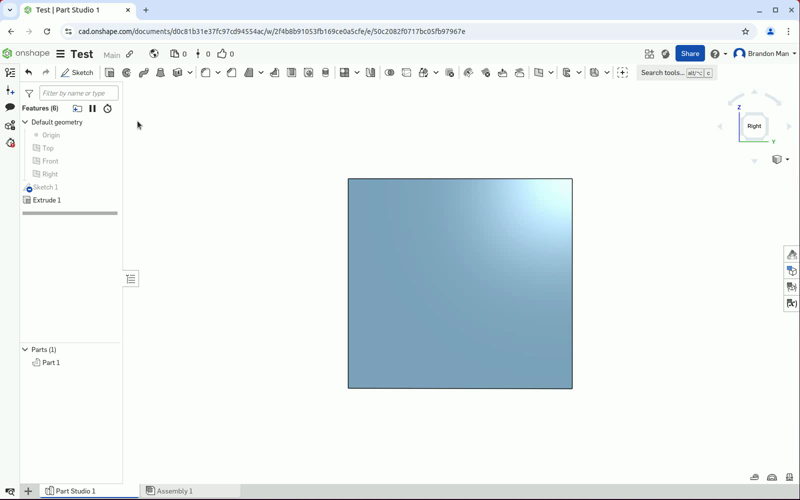
mouse_move(73, 189)
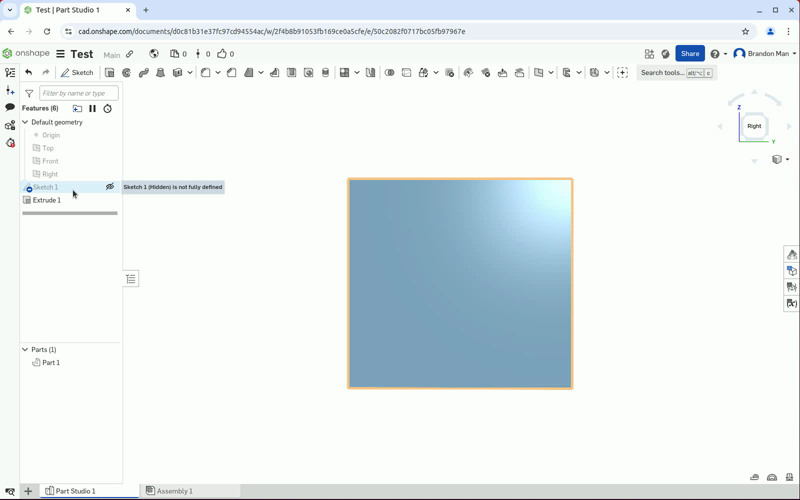
click(73, 189)
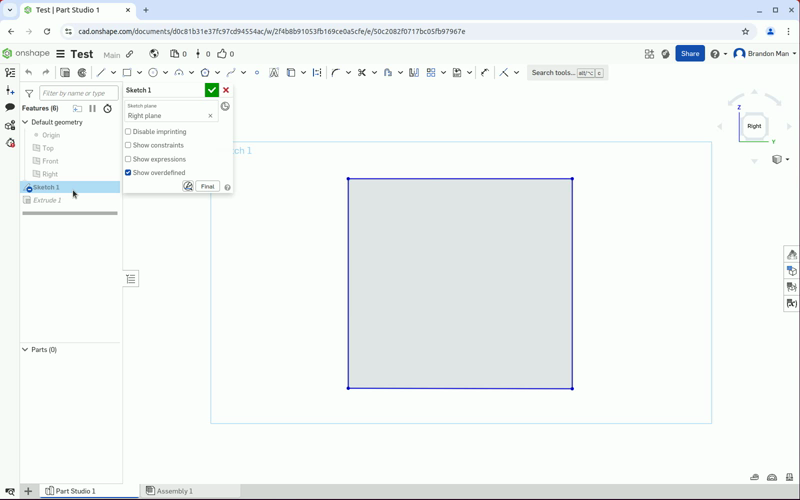
mouse_move(229, 92)
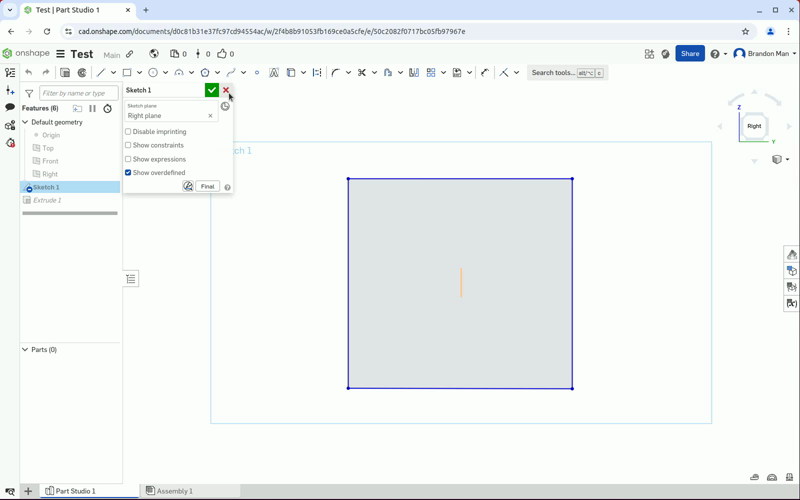
click(229, 92)
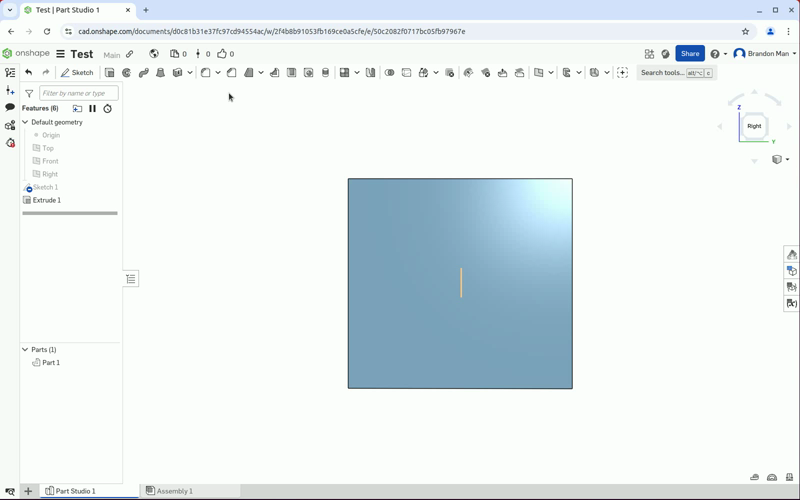
mouse_move(541, 75)
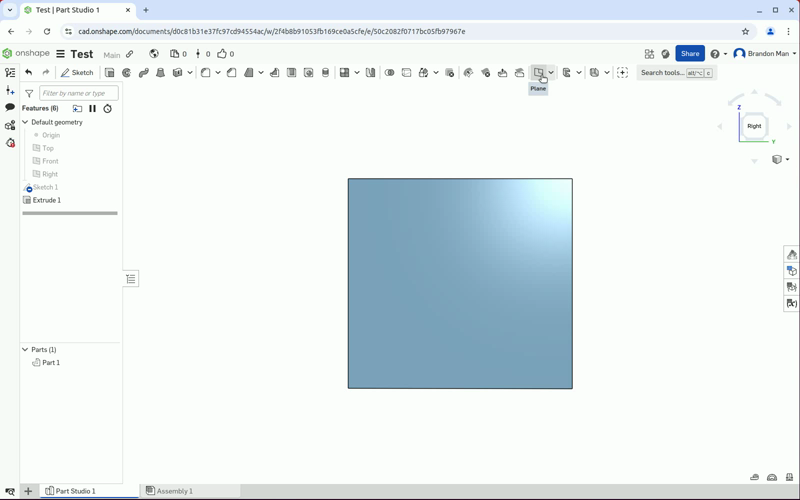
click(541, 75)
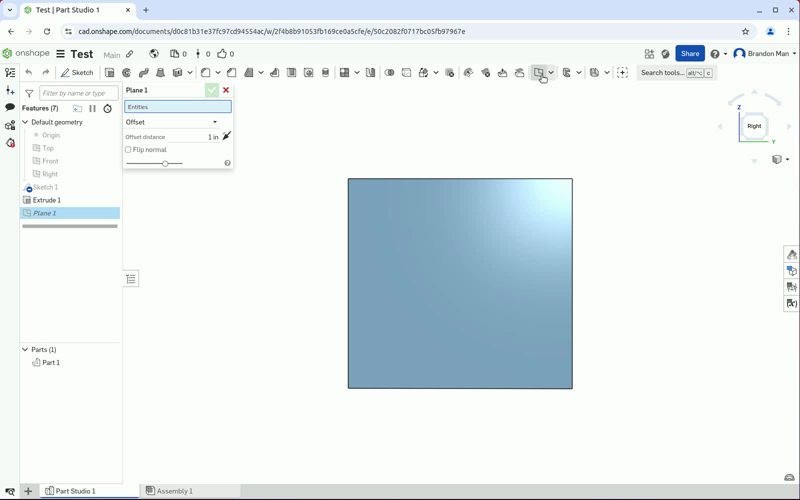
mouse_move(73, 176)
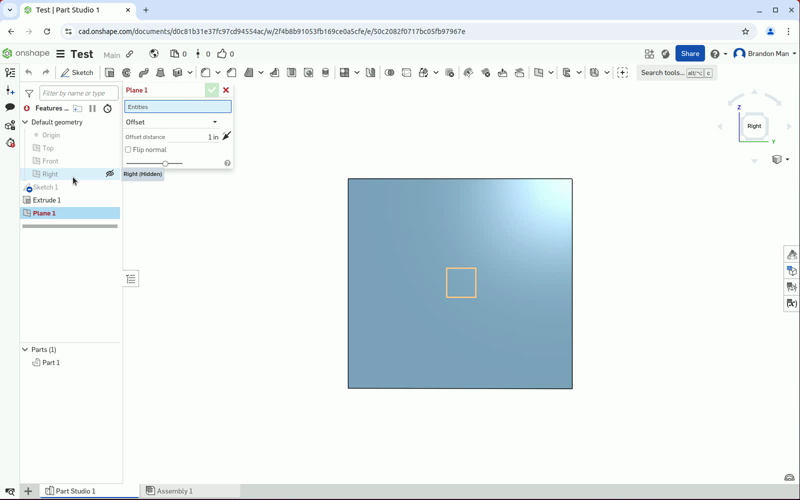
click(73, 176)
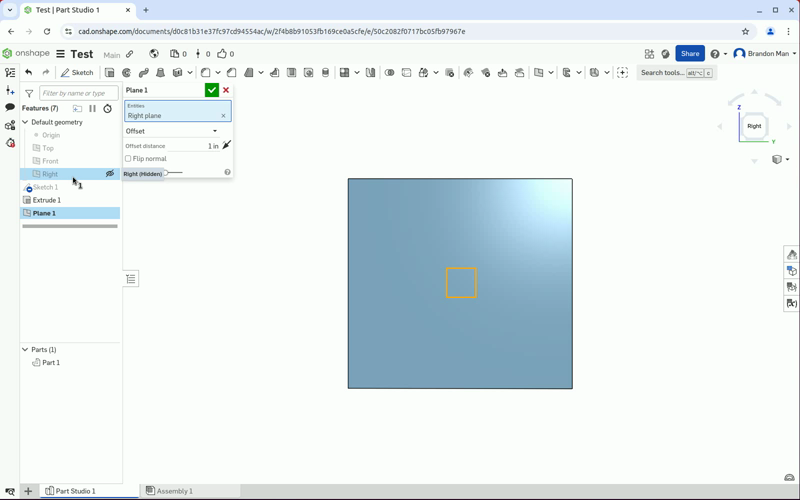
key(tab, 2)
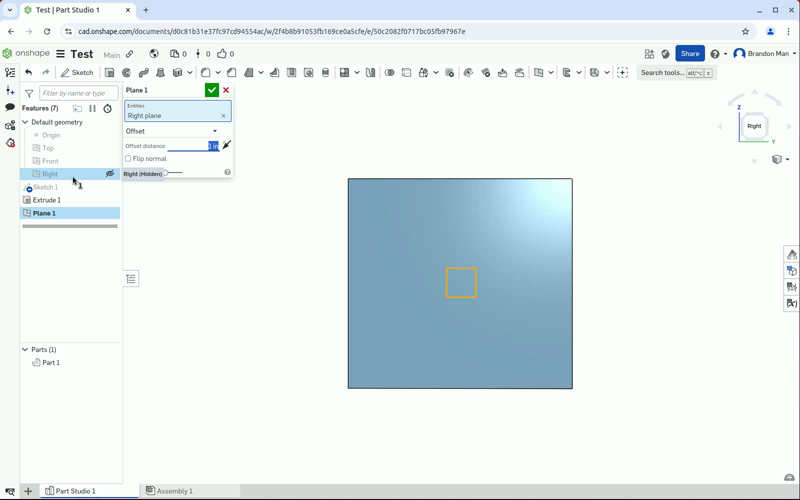
text(1.202)
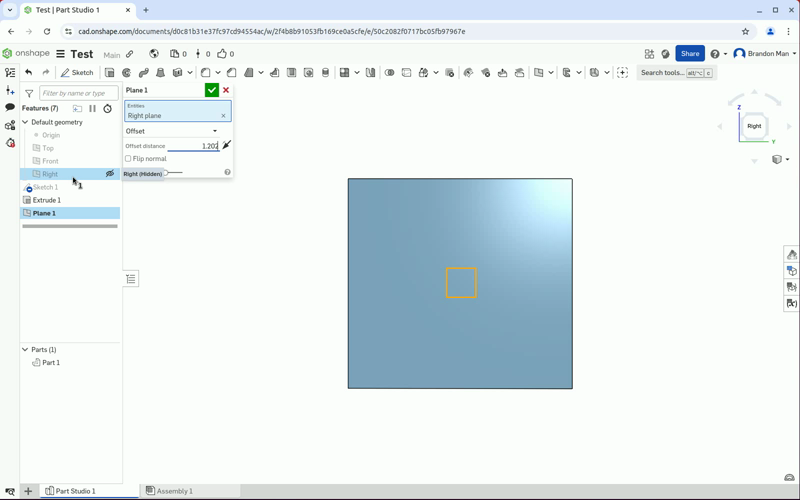
key(enter, 2)
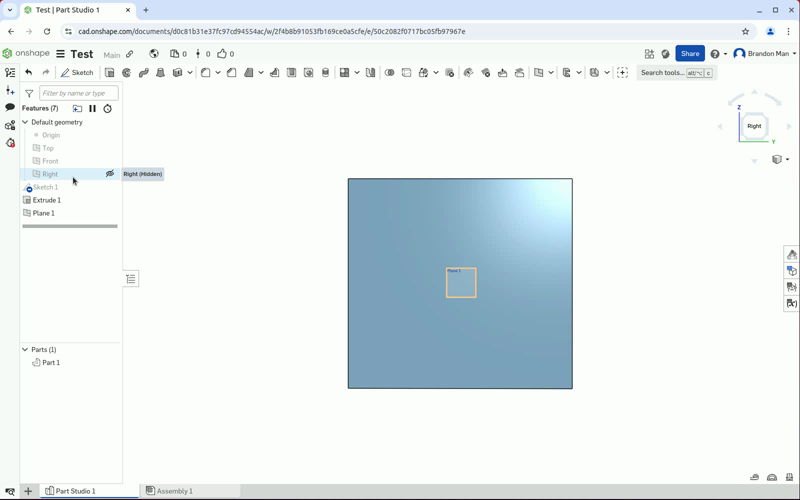
key(shift+s)
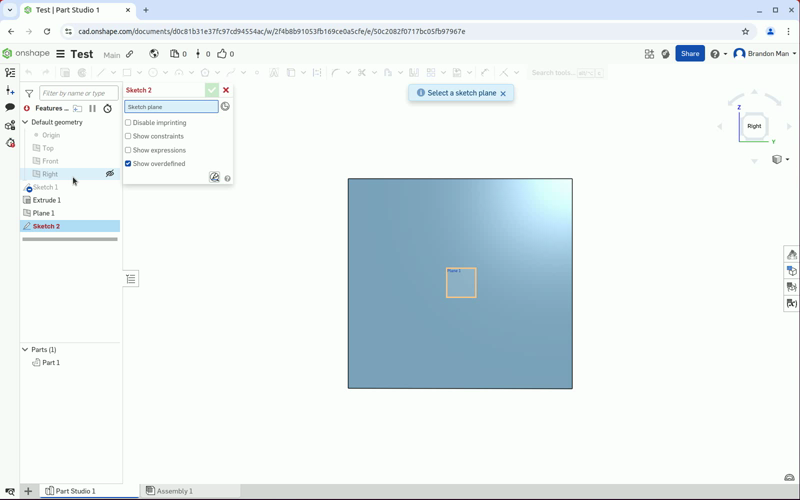
mouse_move(73, 215)
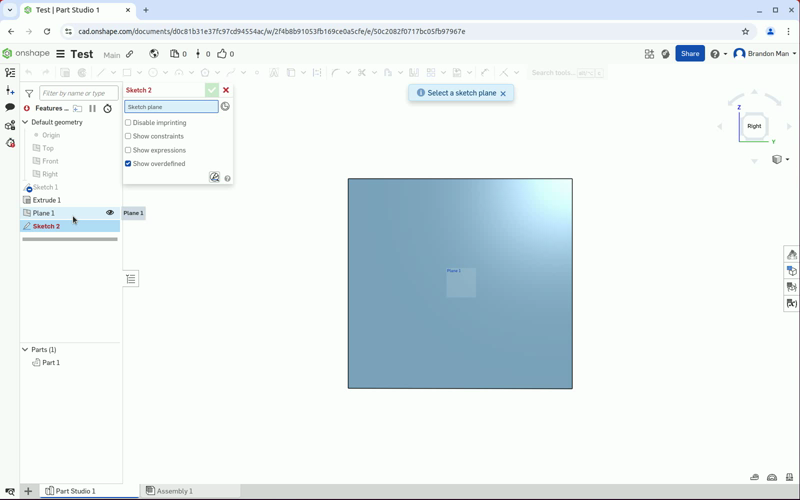
click(73, 215)
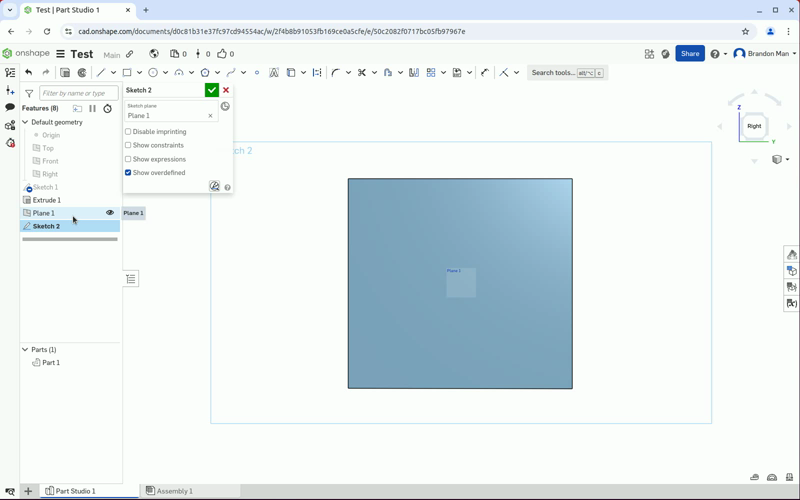
mouse_move(73, 352)
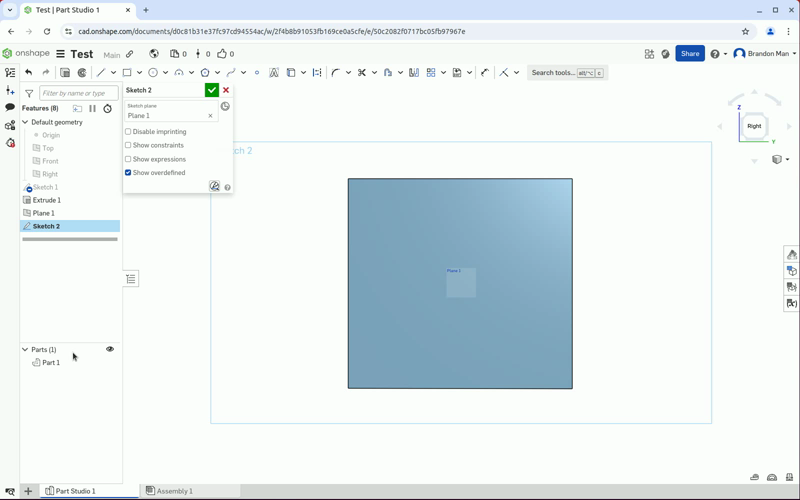
key(y)
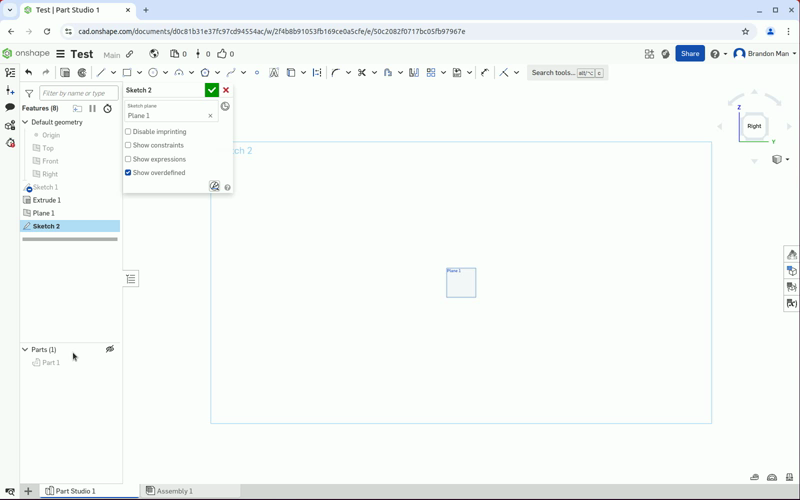
key(a)
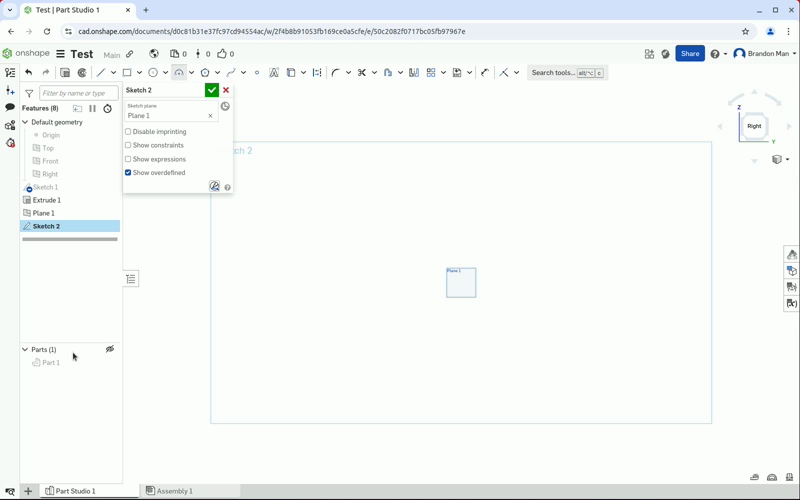
key_down(shift)
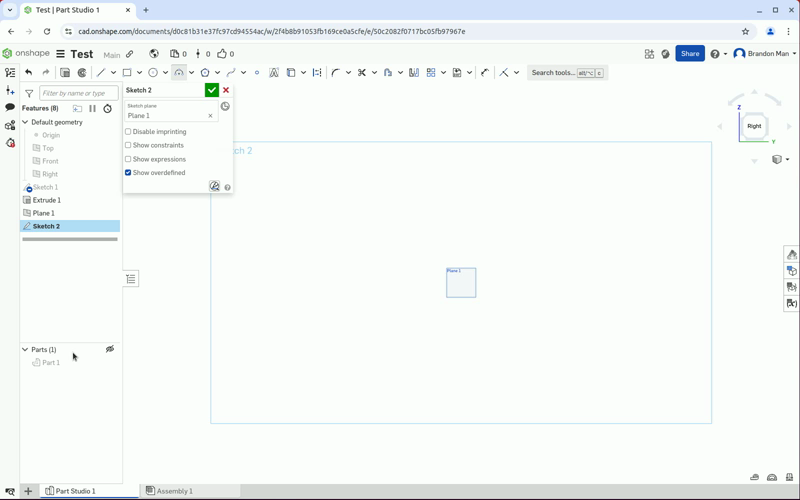
mouse_move(447, 177)
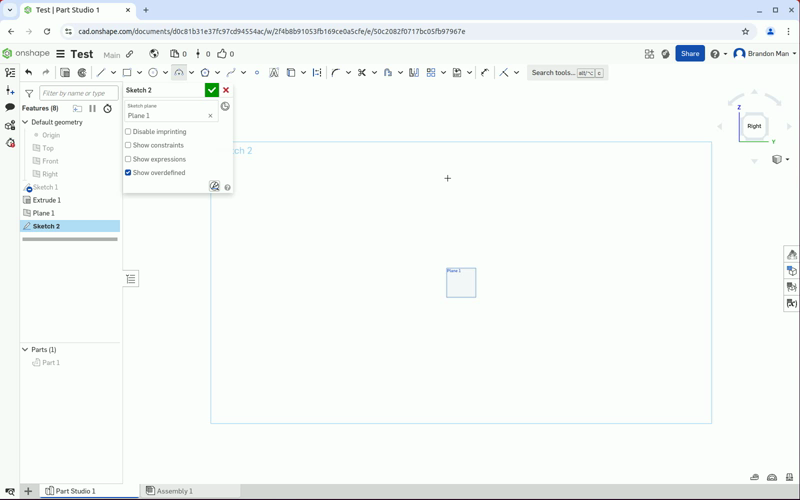
click(447, 177)
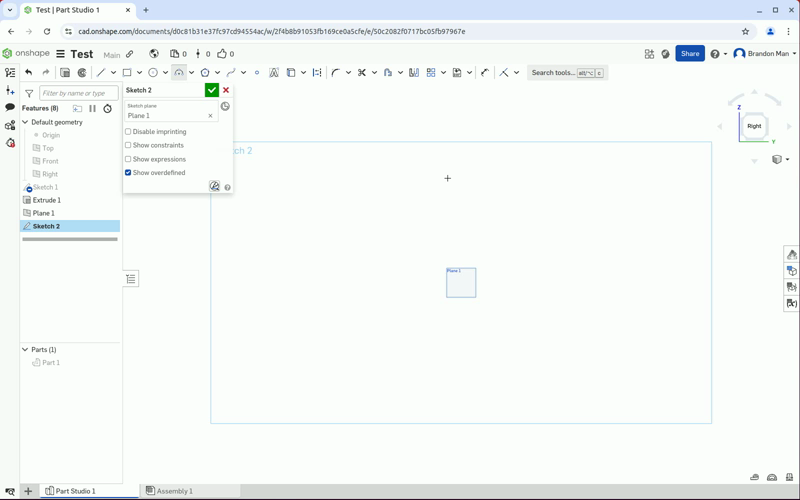
key_up(shift)
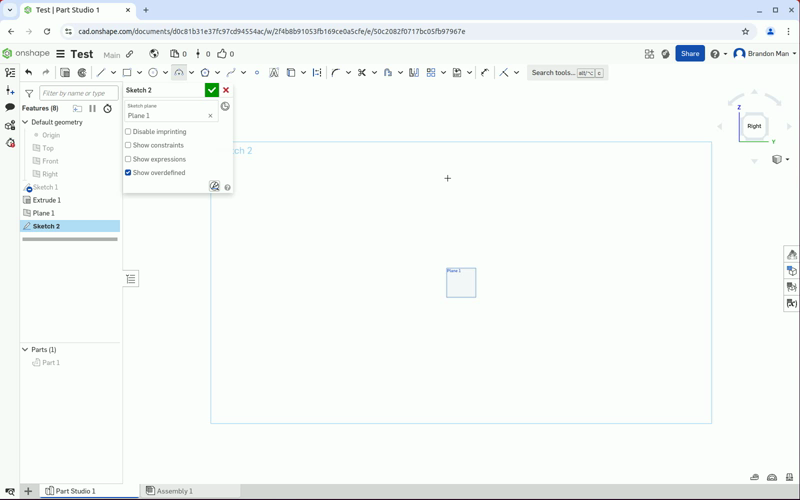
key_down(shift)
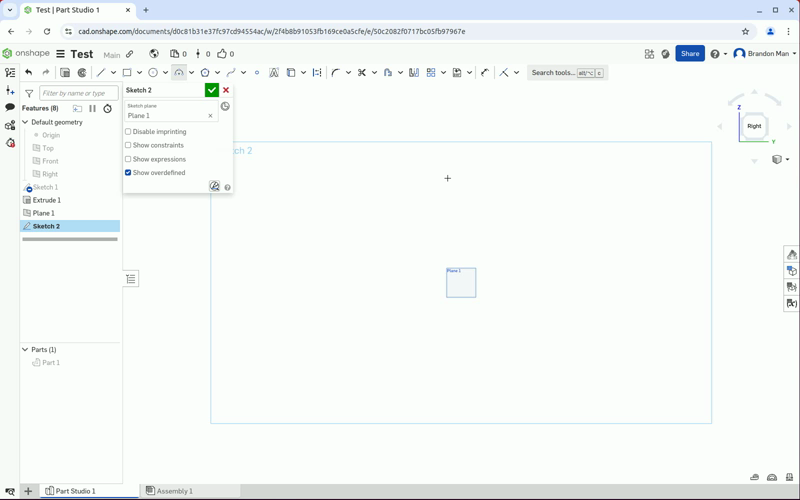
mouse_move(474, 177)
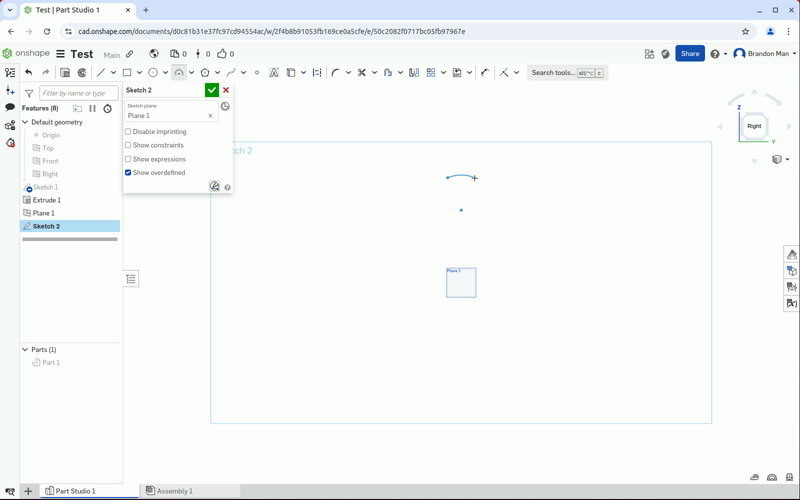
click(474, 177)
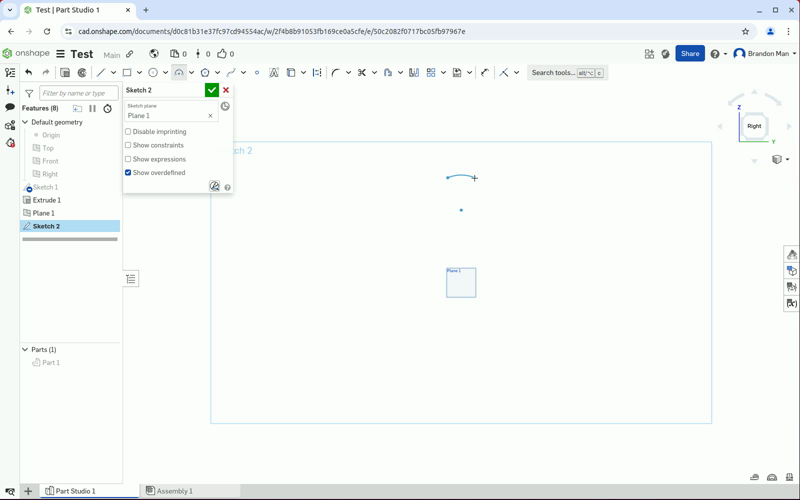
mouse_move(461, 190)
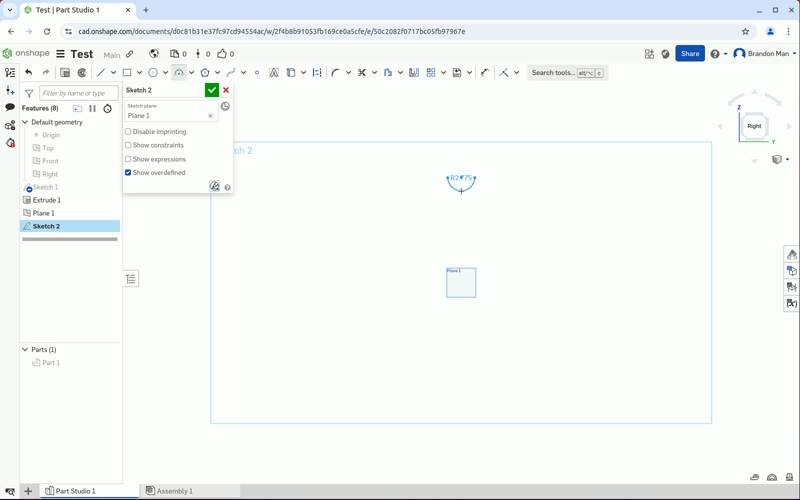
click(461, 190)
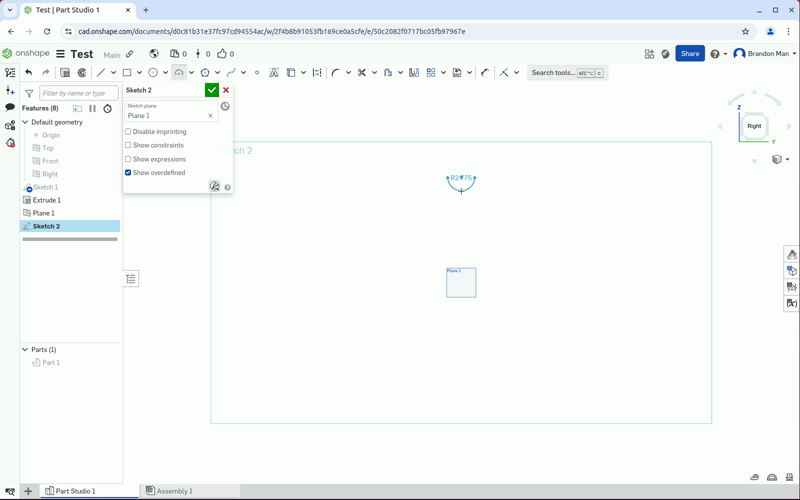
key_up(shift)
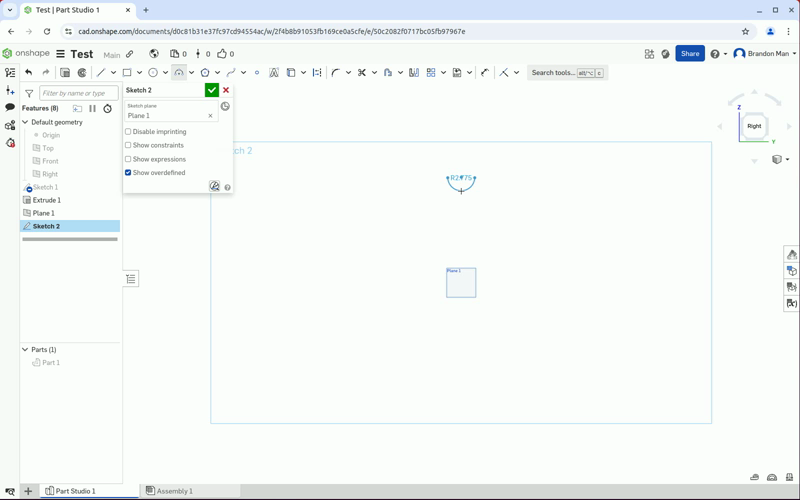
key(esc)
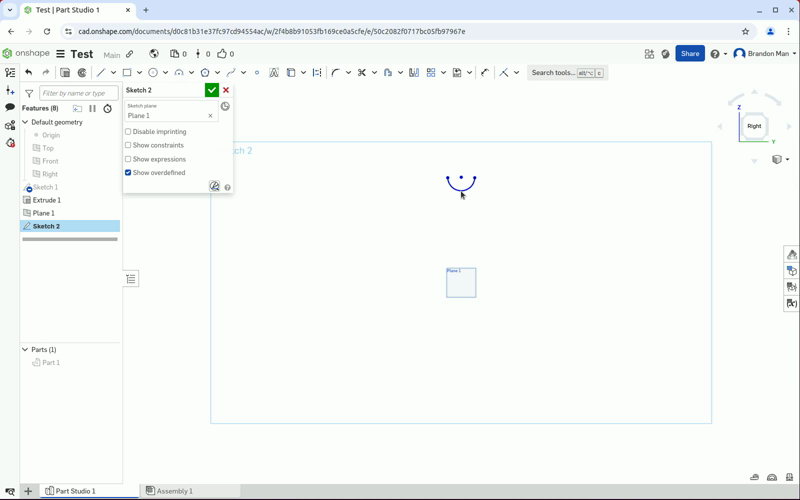
key(l)
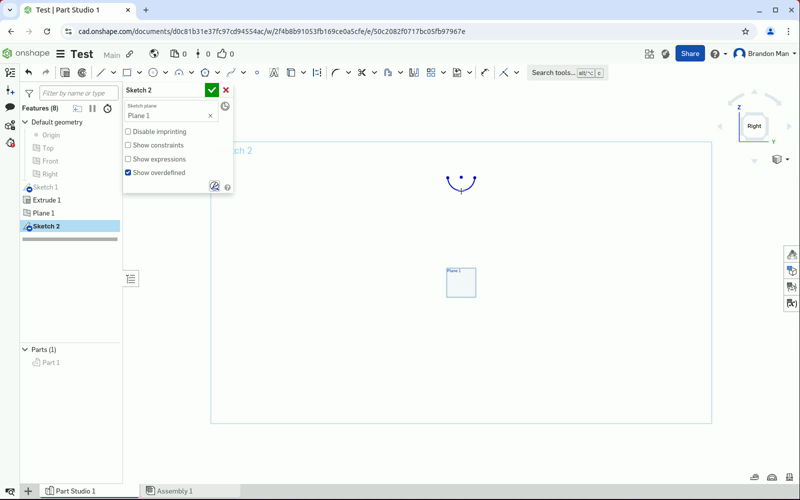
mouse_move(474, 177)
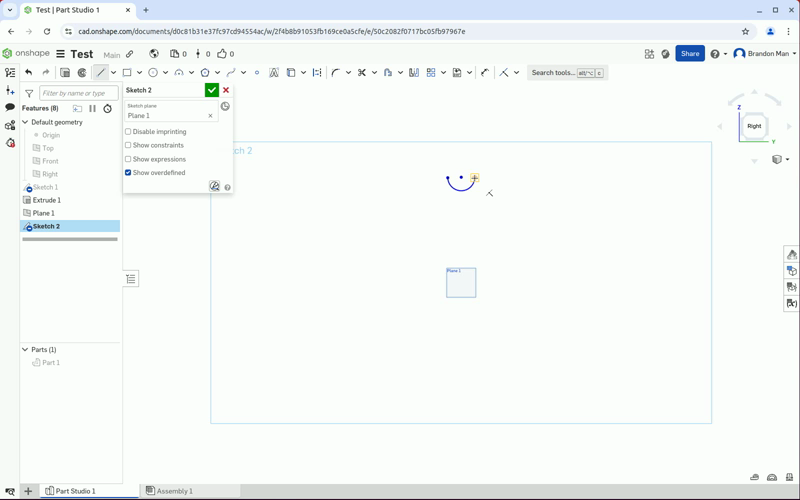
click(474, 177)
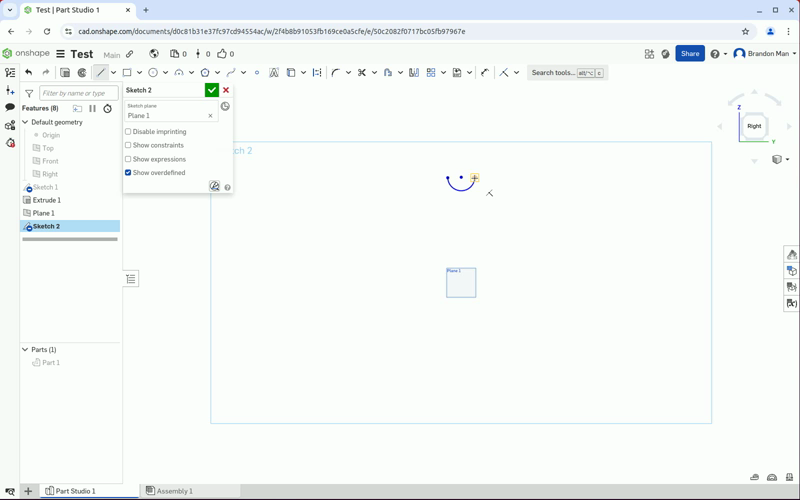
mouse_move(504, 177)
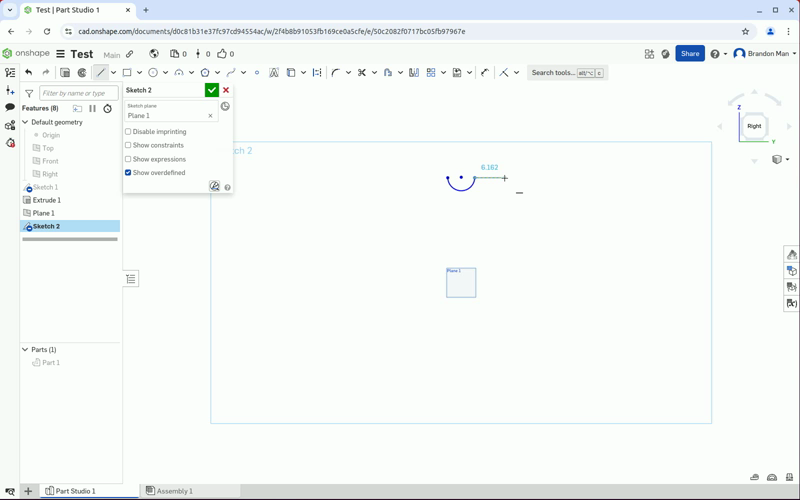
key_down(shift)
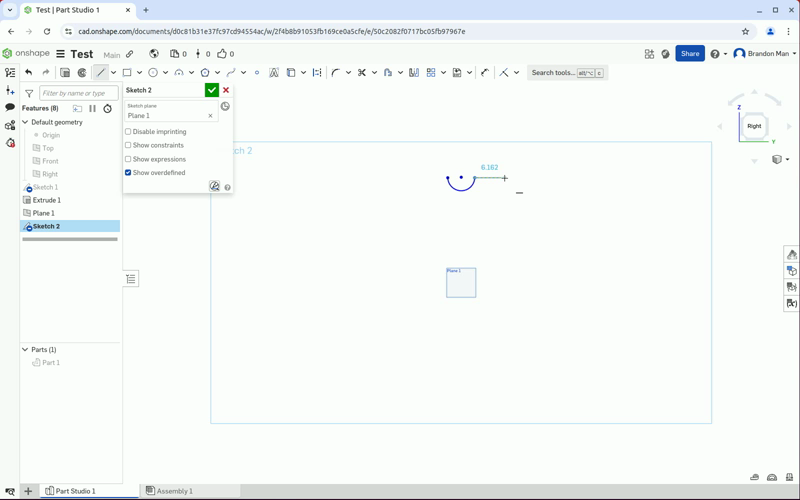
mouse_move(447, 177)
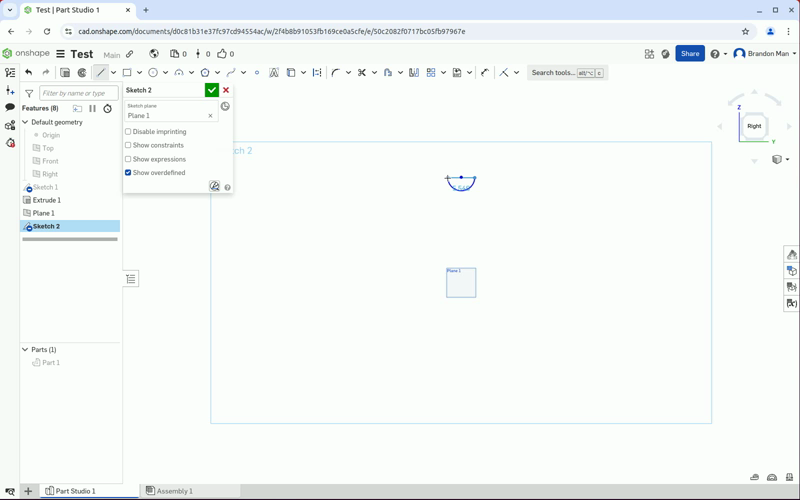
key_up(shift)
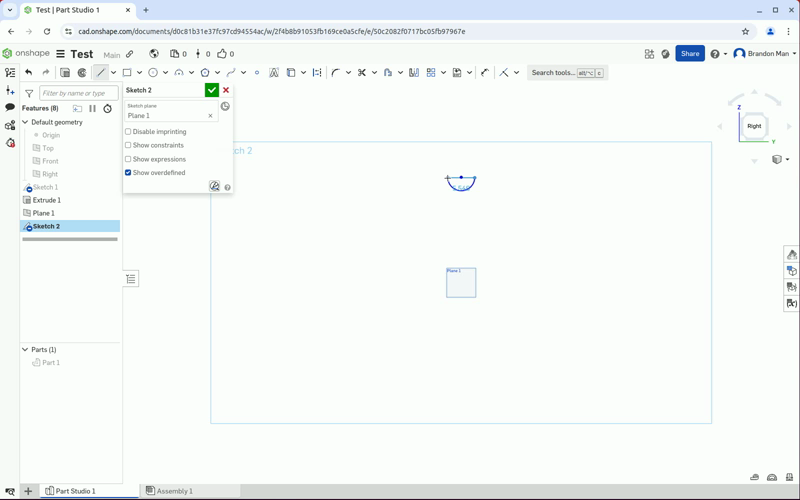
click(447, 177)
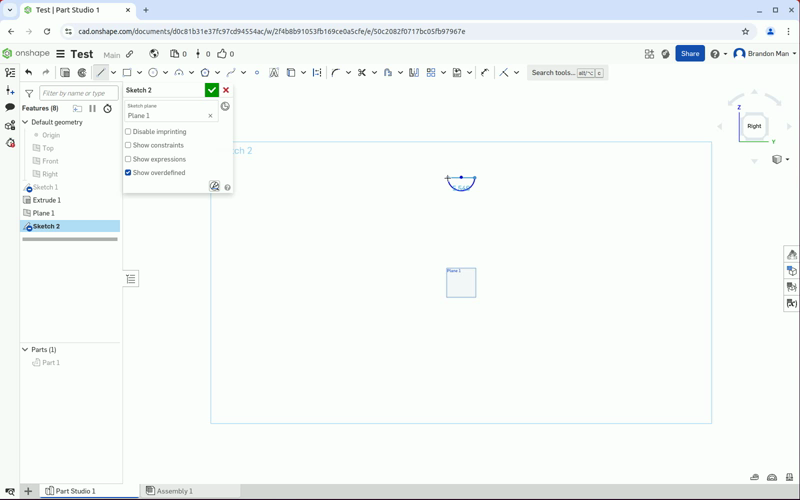
key(esc)
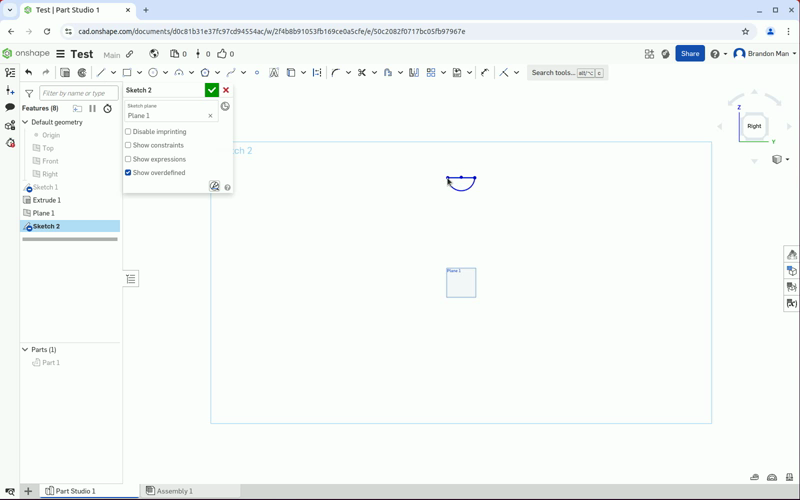
mouse_move(449, 179)
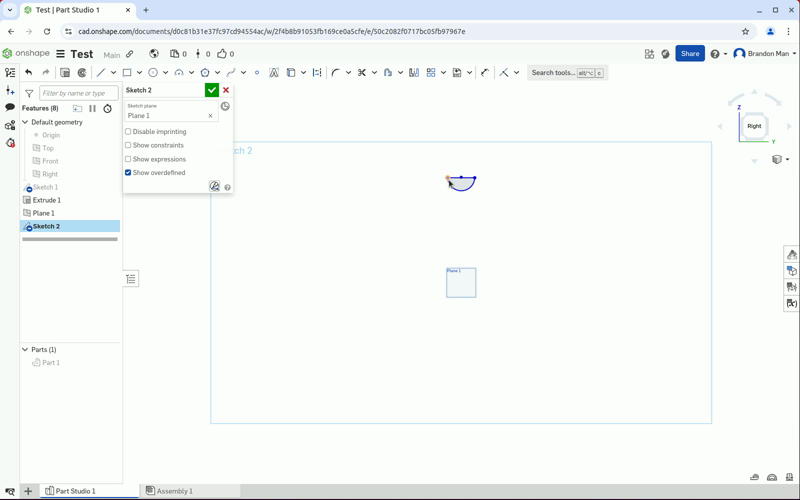
scroll(6)
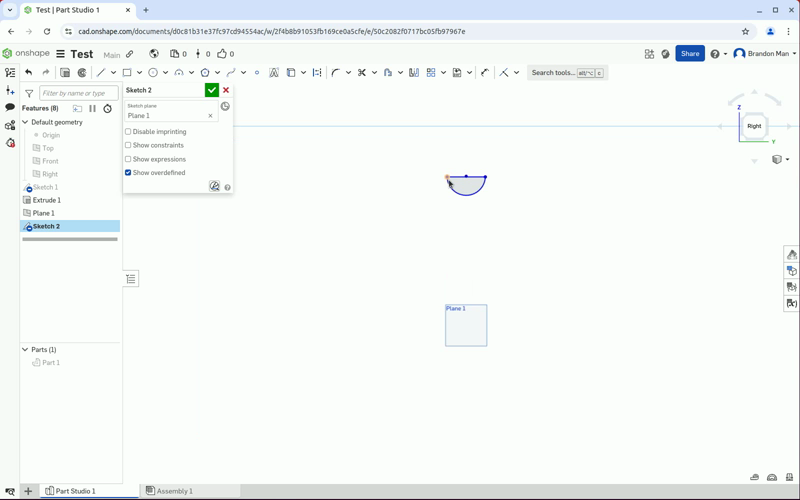
scroll(6)
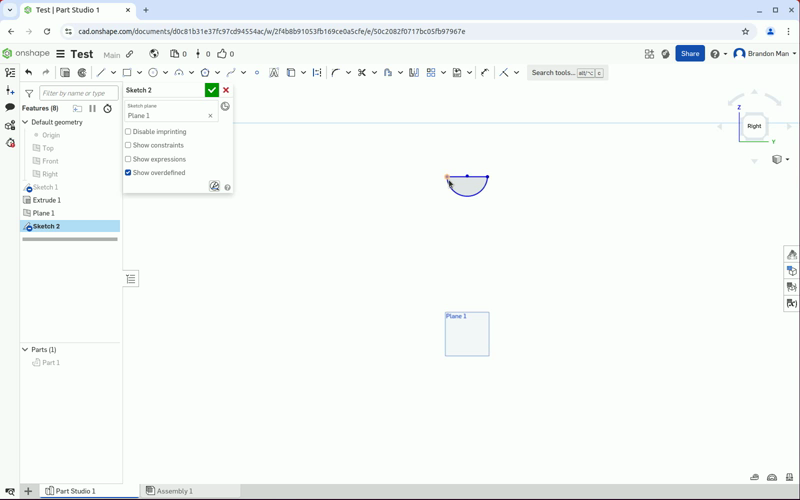
scroll(6)
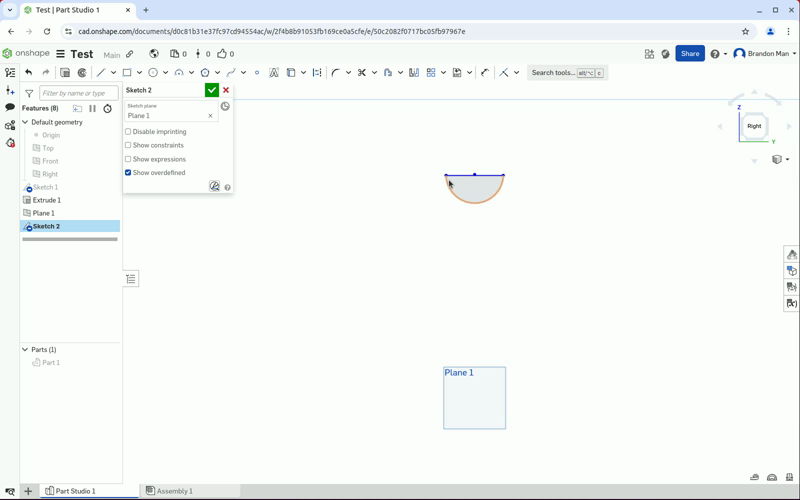
scroll(6)
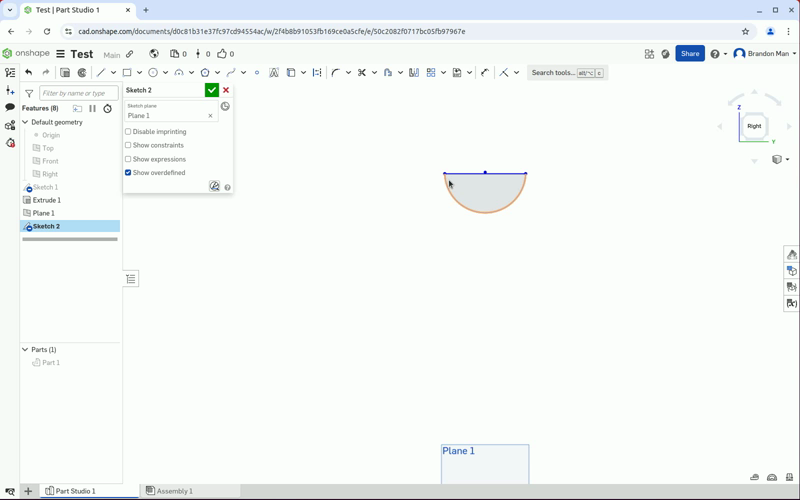
scroll(6)
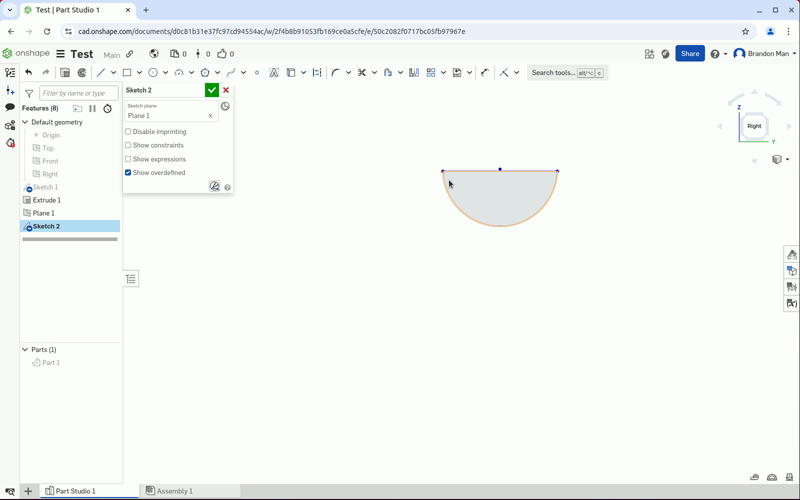
scroll(6)
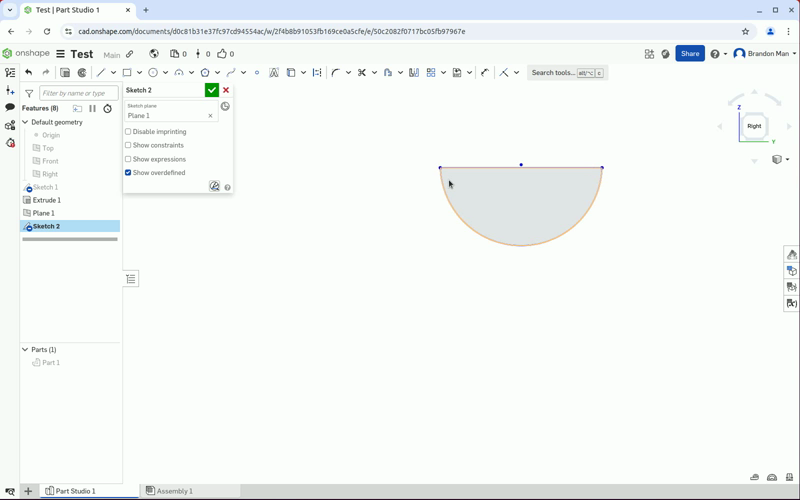
scroll(6)
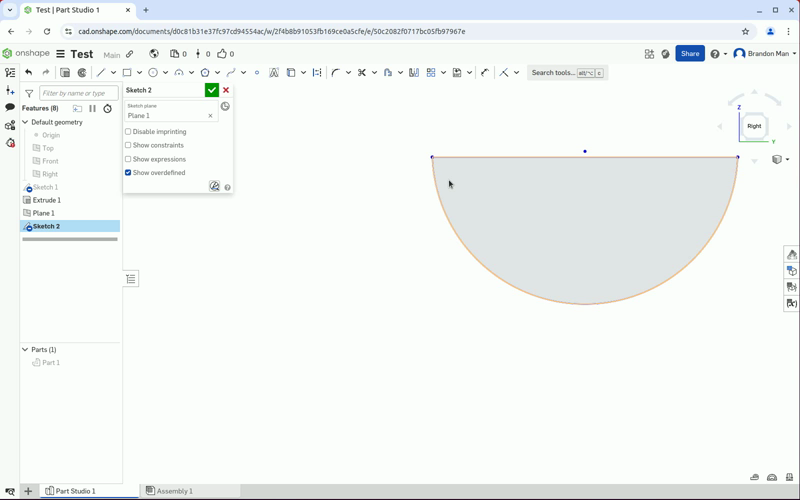
click(449, 179)
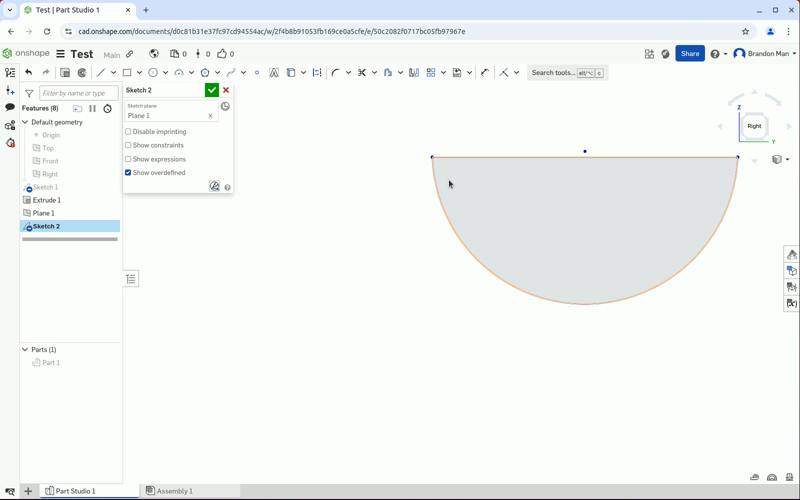
scroll(-6)
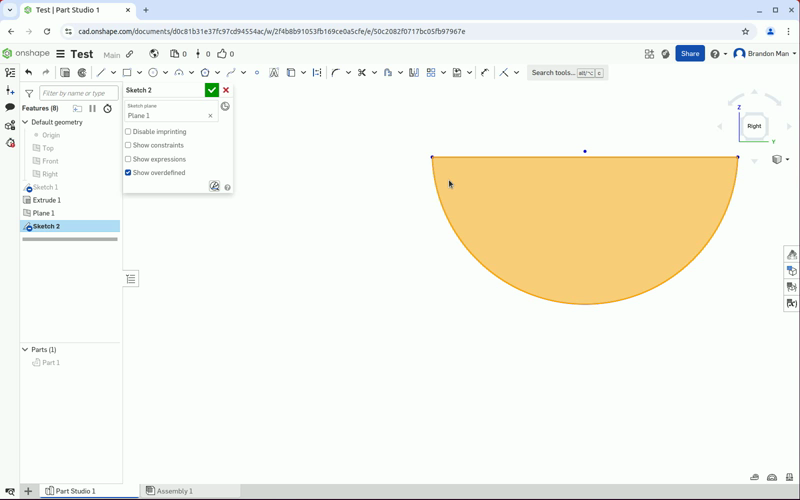
scroll(-6)
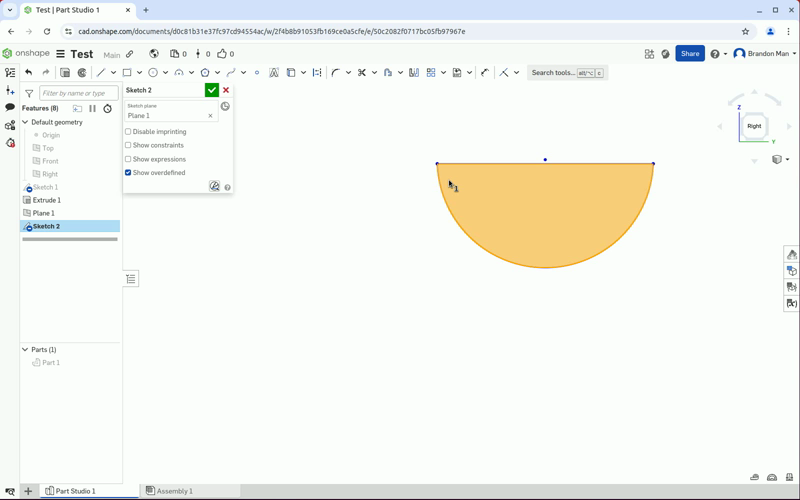
scroll(-6)
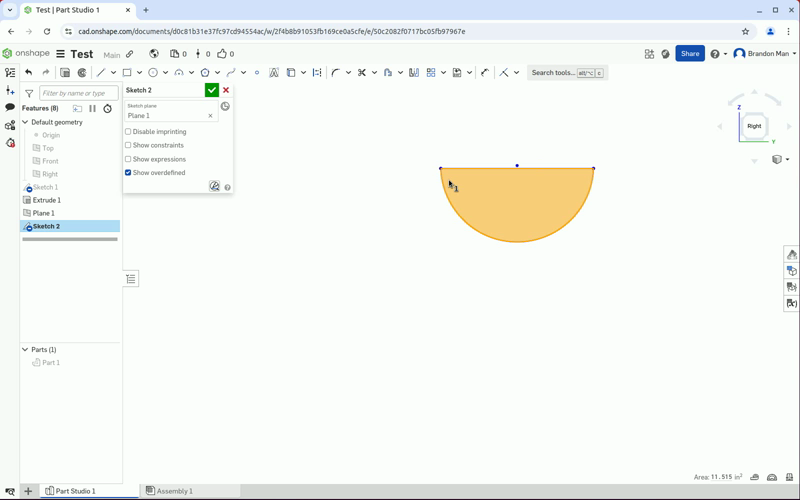
scroll(-6)
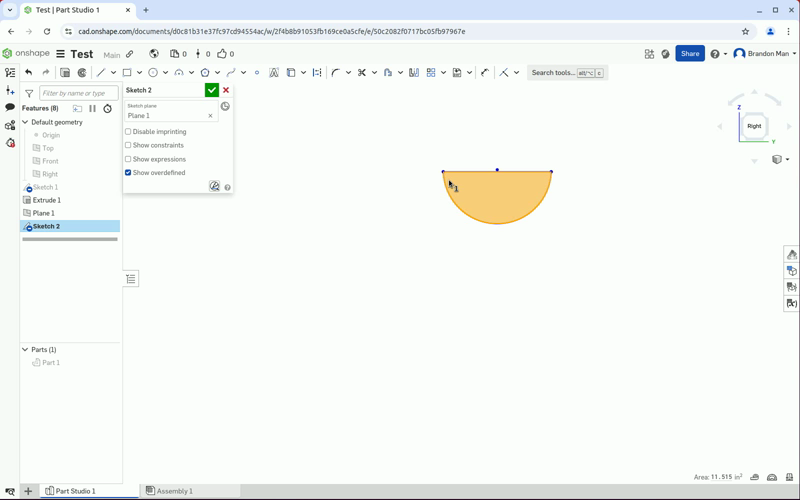
scroll(-6)
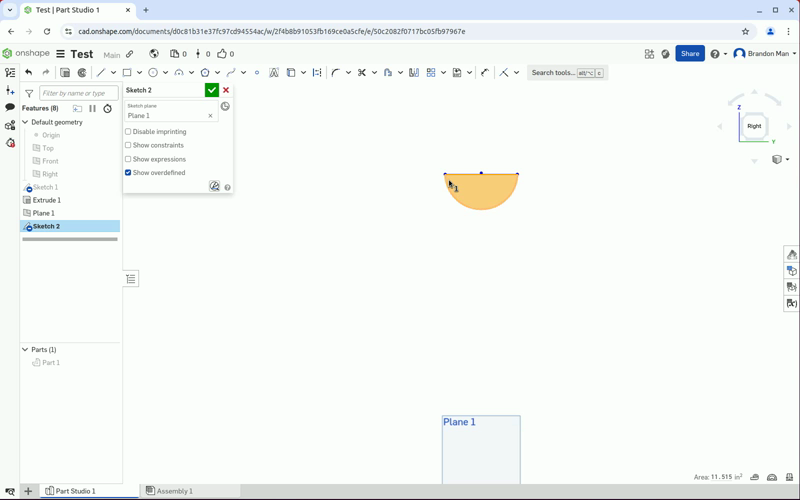
scroll(-6)
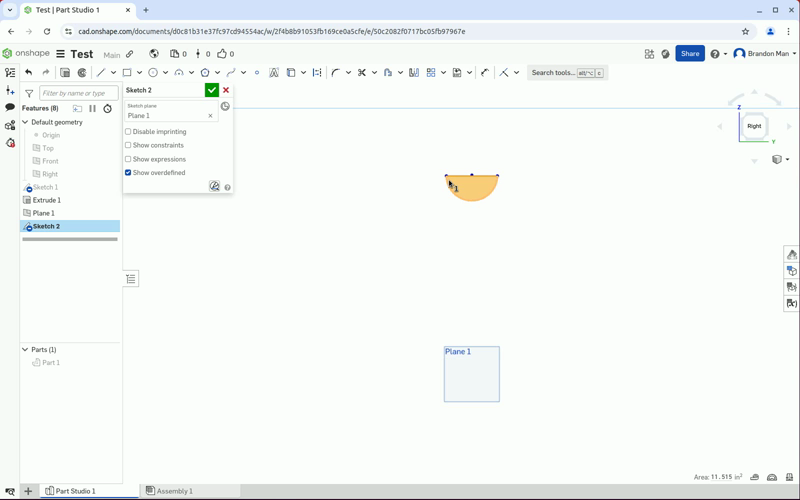
scroll(-6)
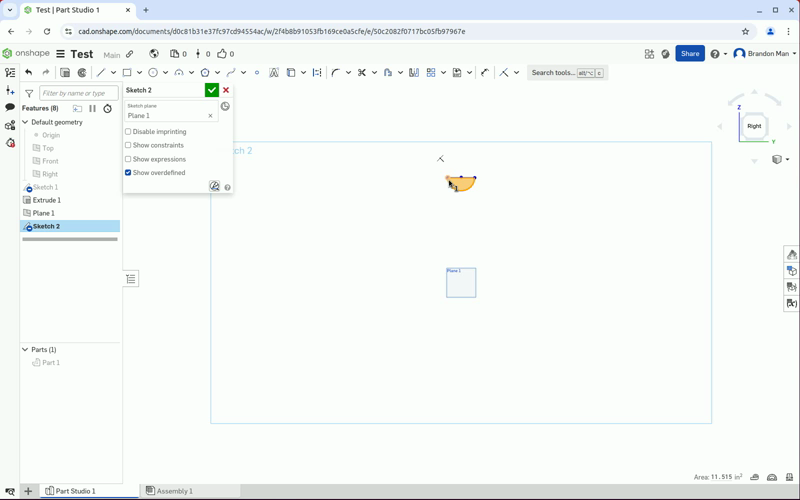
mouse_move(73, 352)
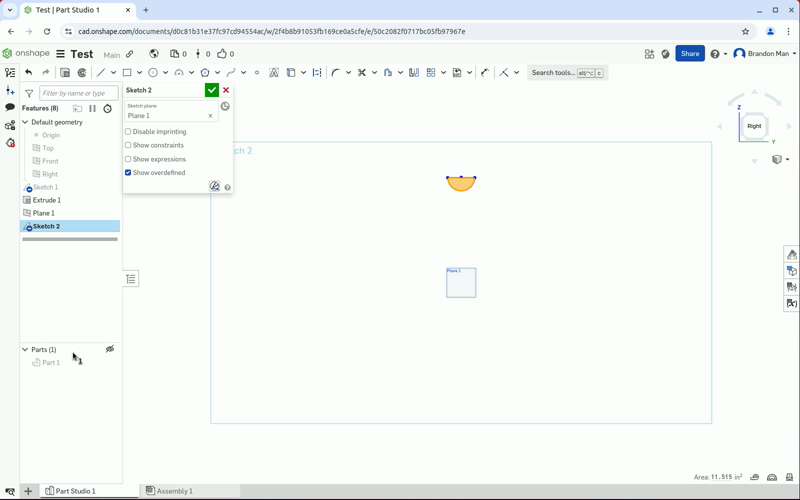
key(shift+y)
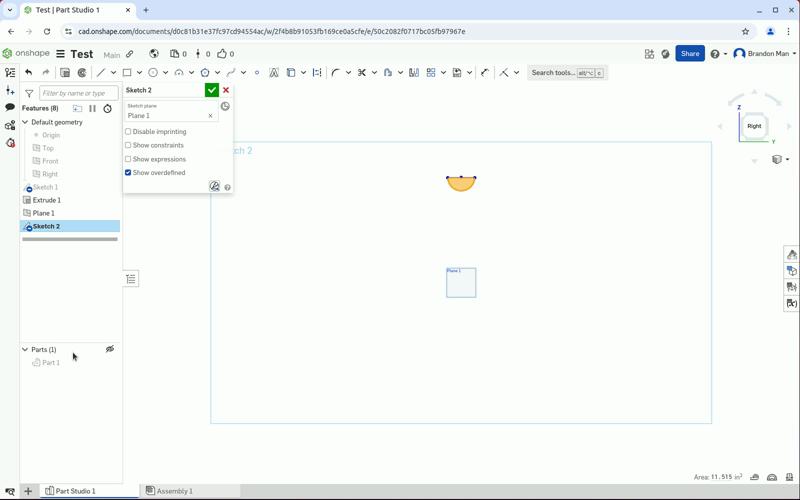
key(shift+e)
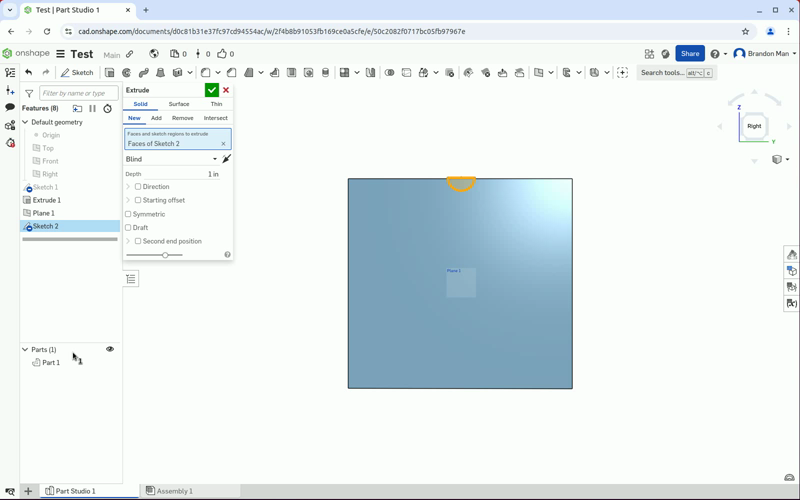
mouse_move(143, 106)
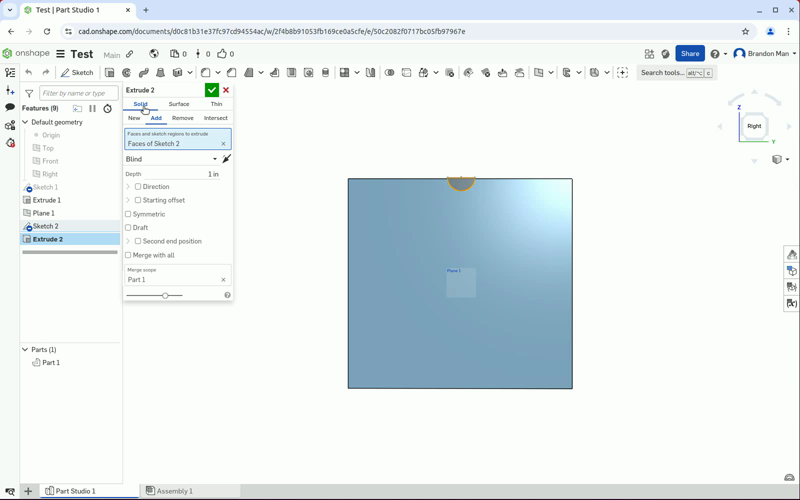
click(143, 106)
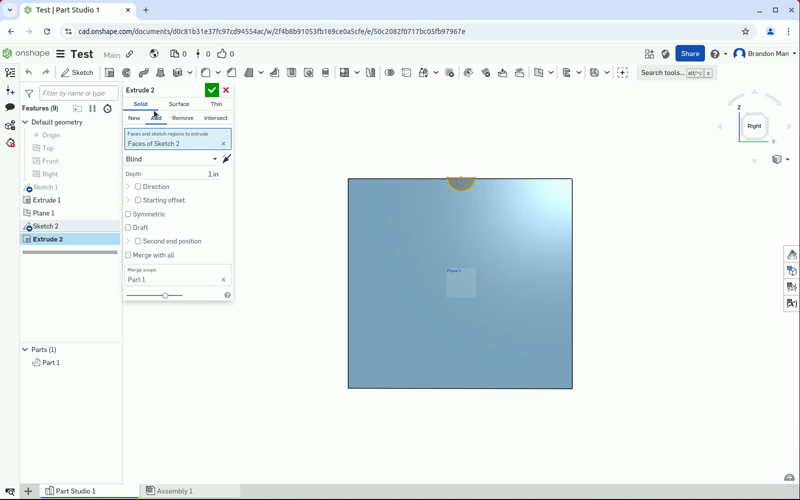
mouse_move(186, 120)
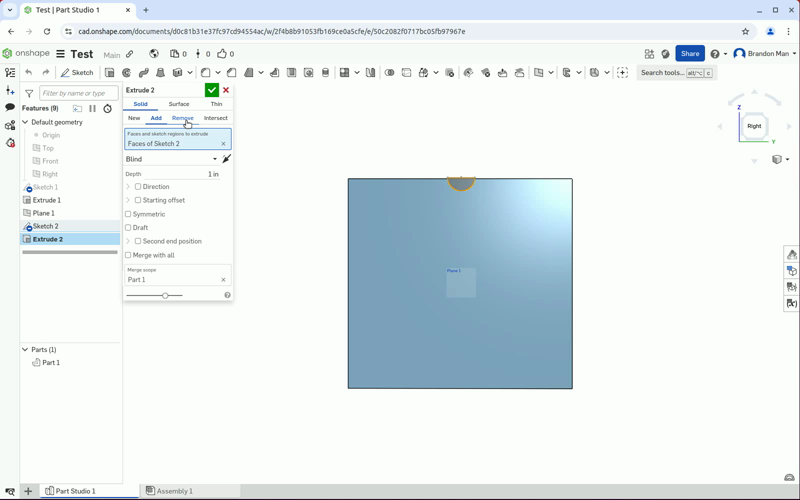
click(186, 120)
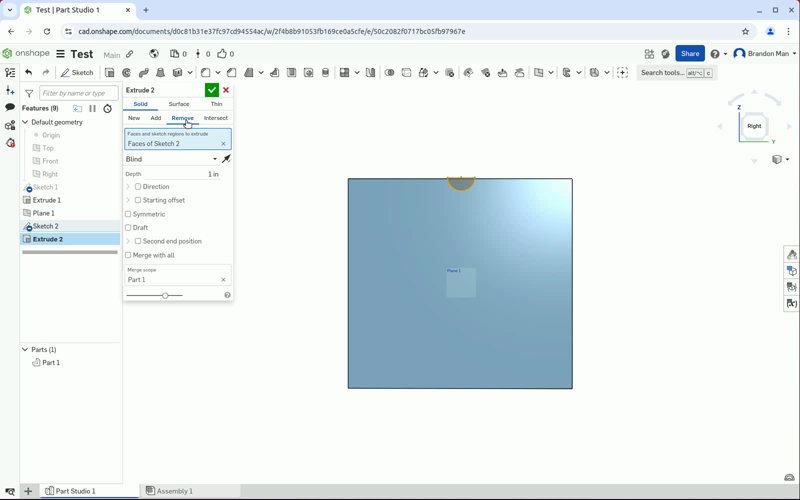
key(tab, 4)
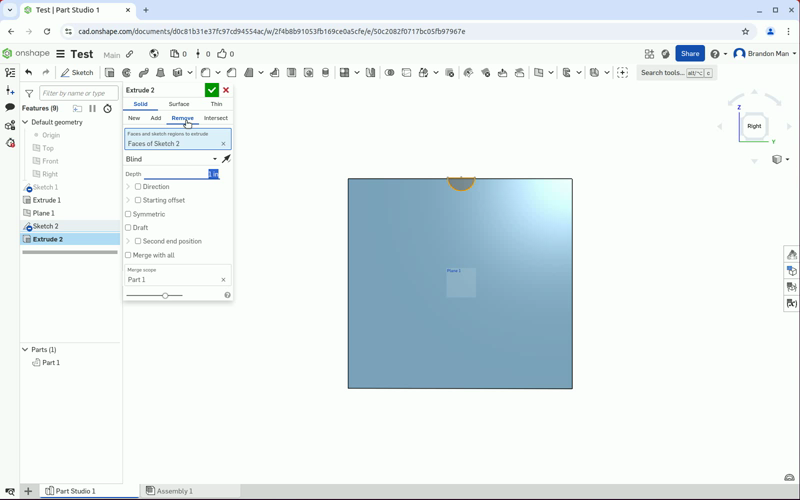
text(1.444)
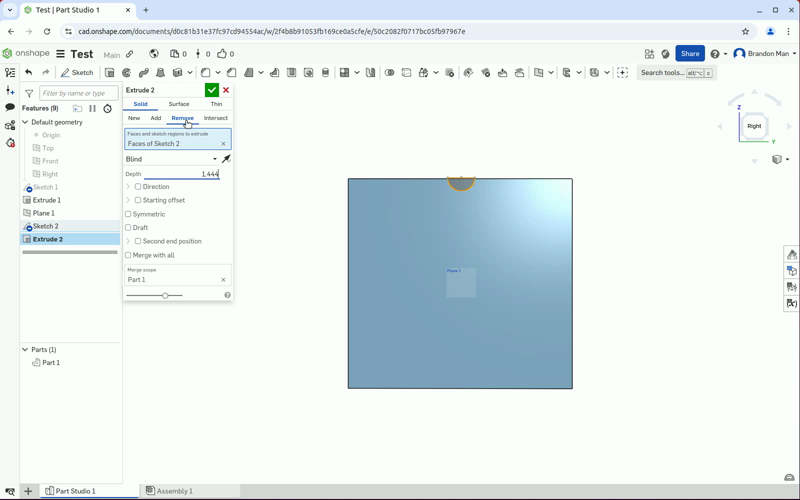
key(tab, 6)
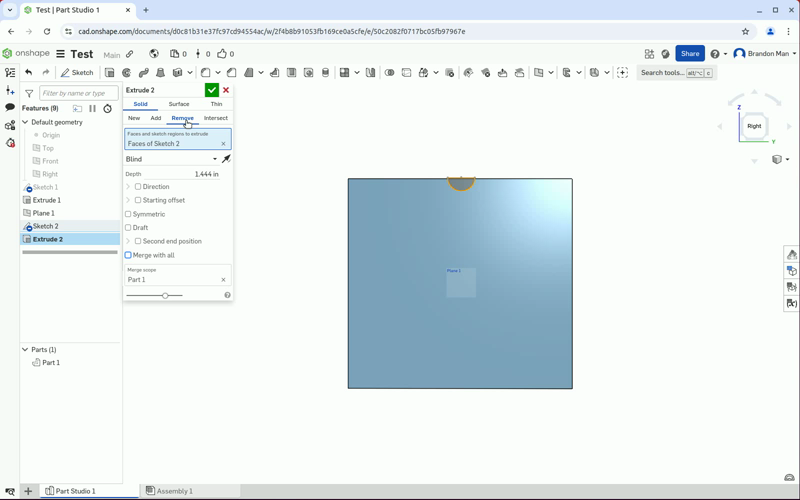
key(space)
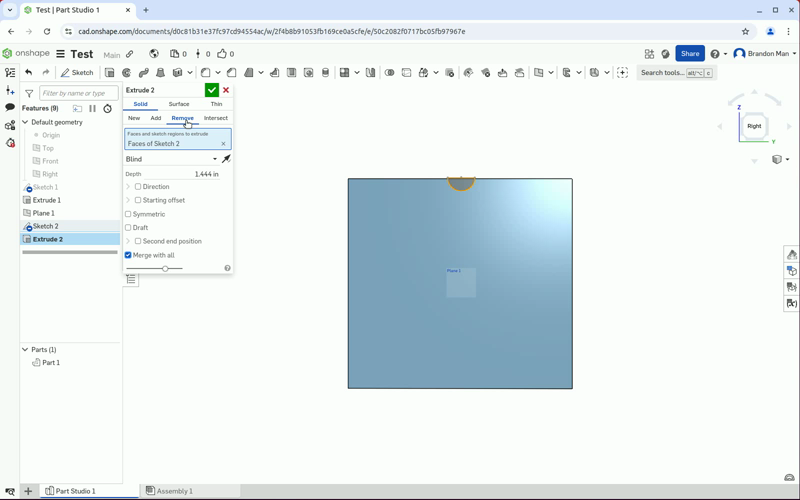
key(enter)
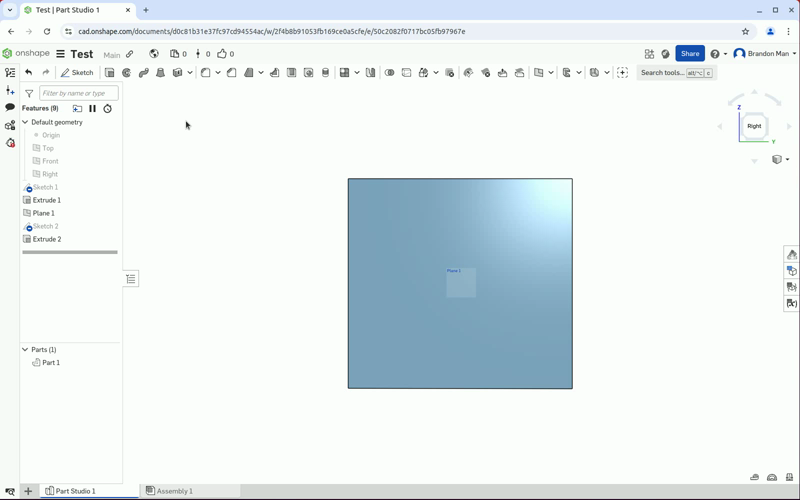
key(shift+h)
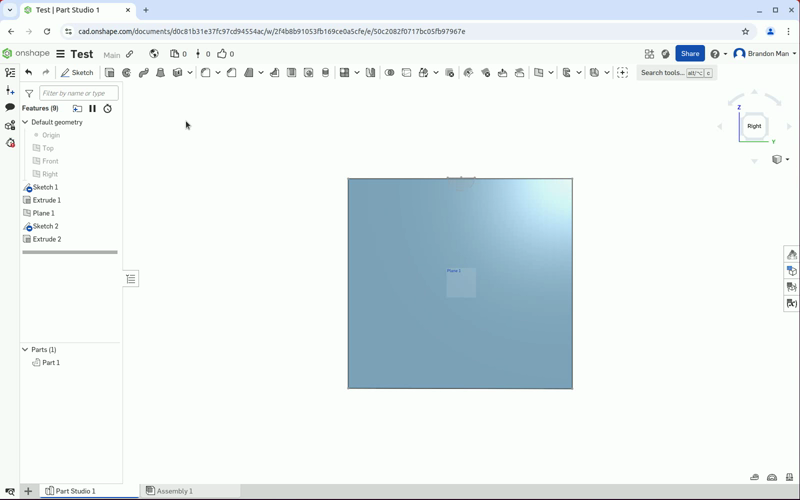
key(shift+h)
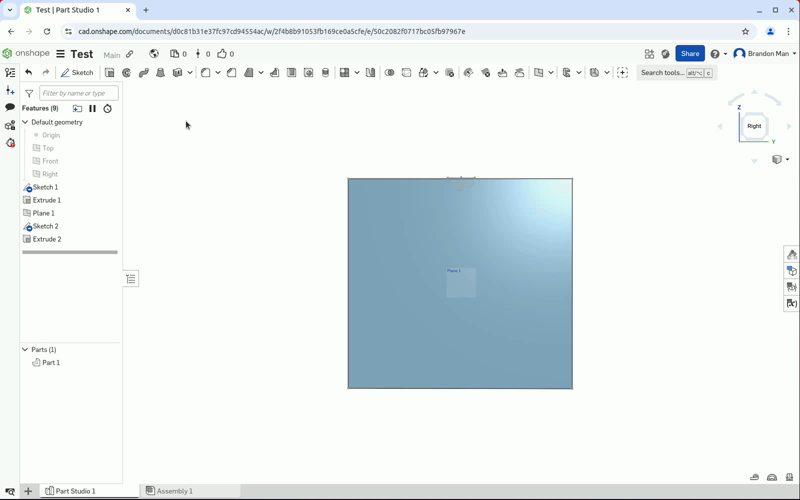
key(shift+7)
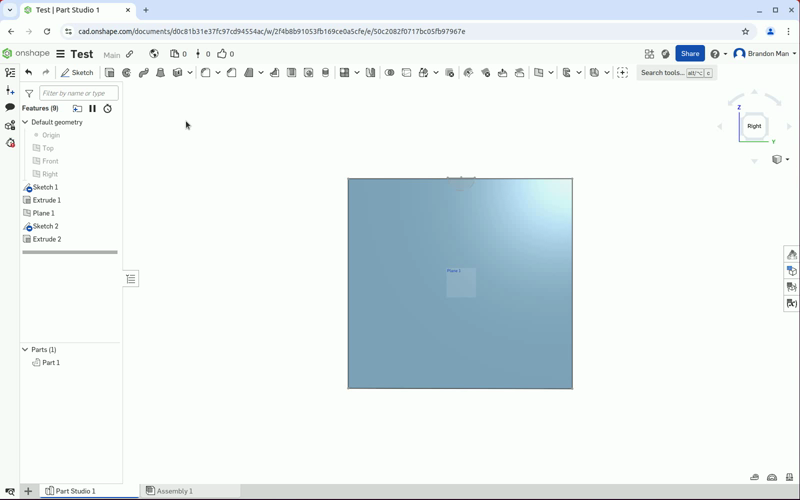
key(right, 2)
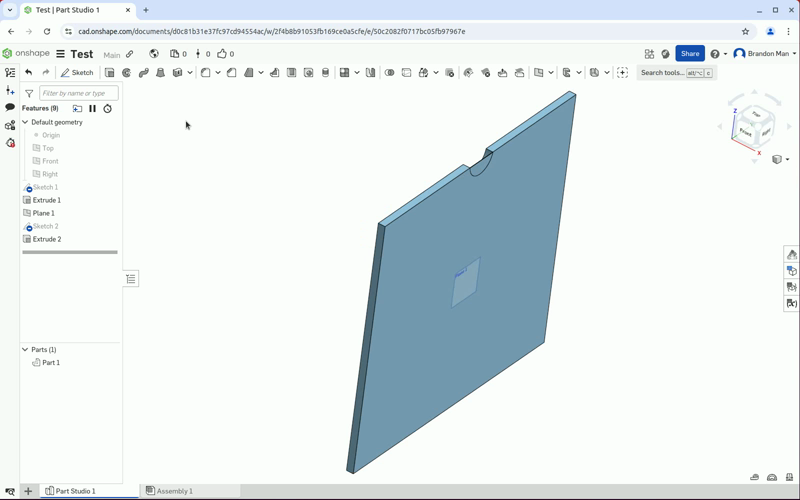
key(down, 2)
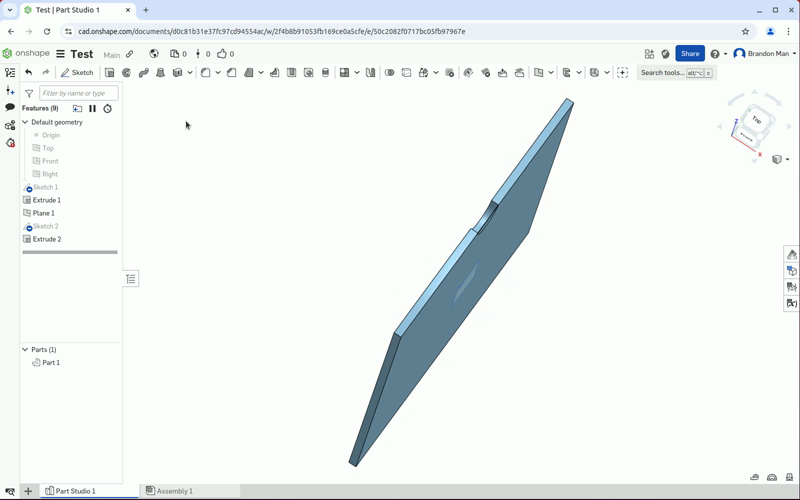
key(up, 2)
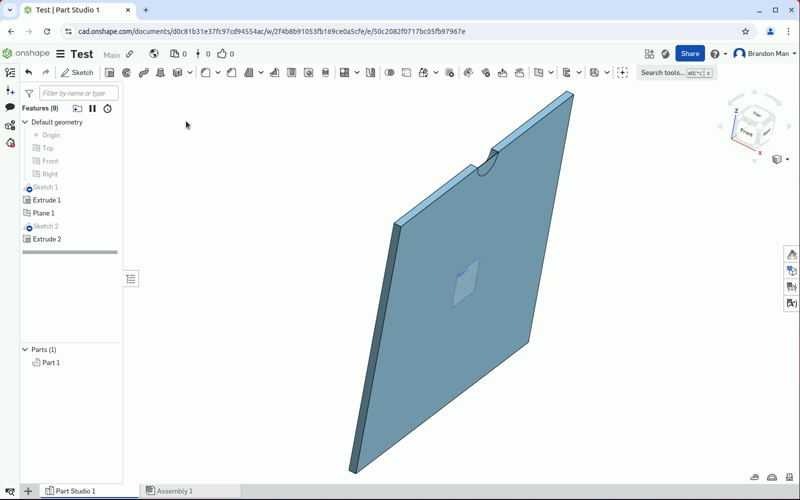
key(left, 2)
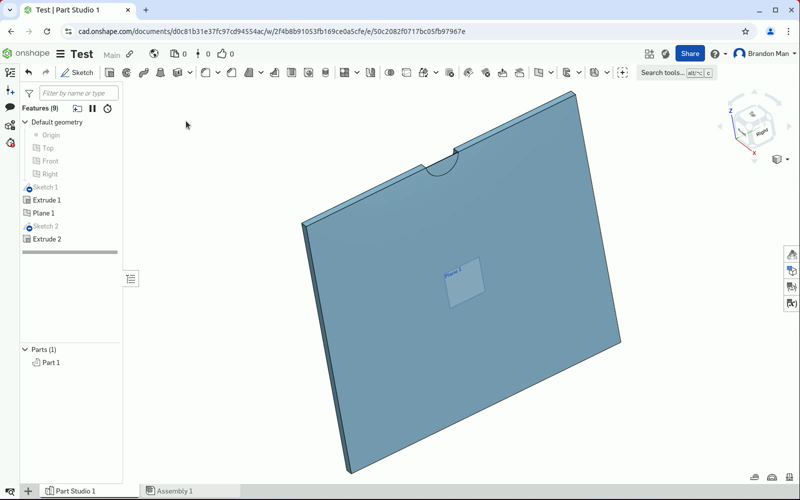
mouse_move(73, 189)
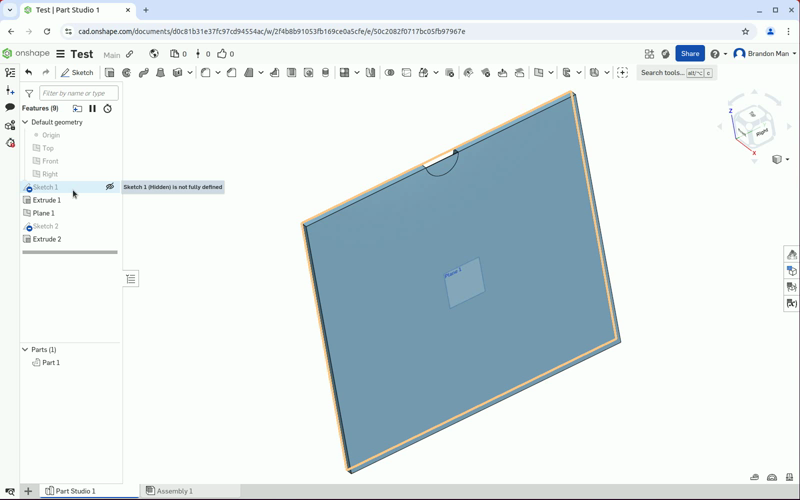
click(73, 189)